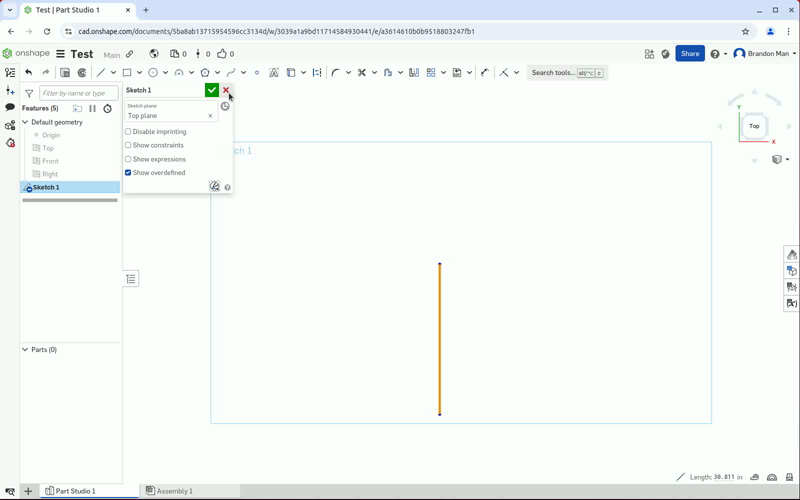
key(shift+h)
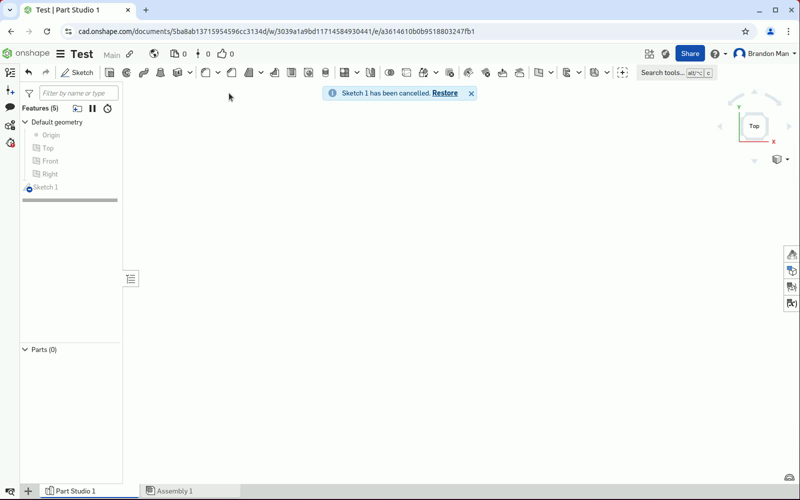
mouse_move(73, 352)
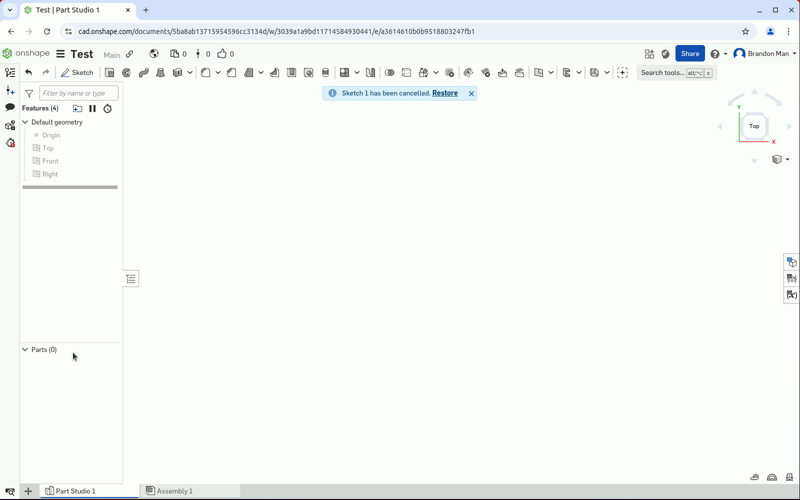
key(y)
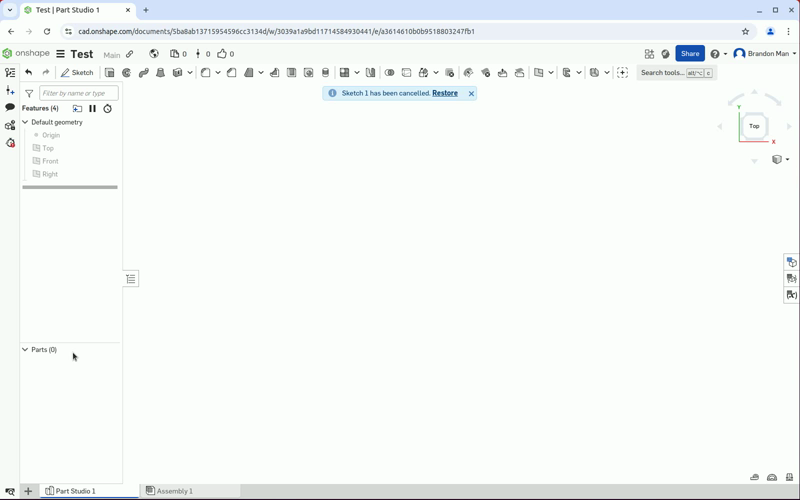
key(shift+p)
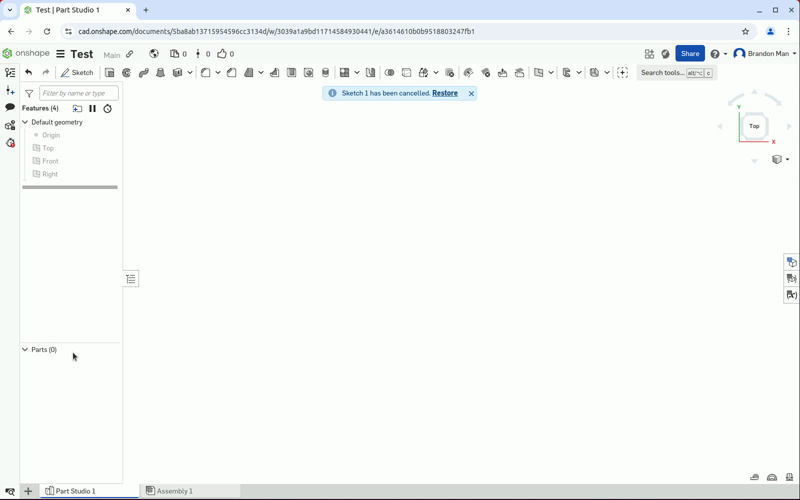
key(space)
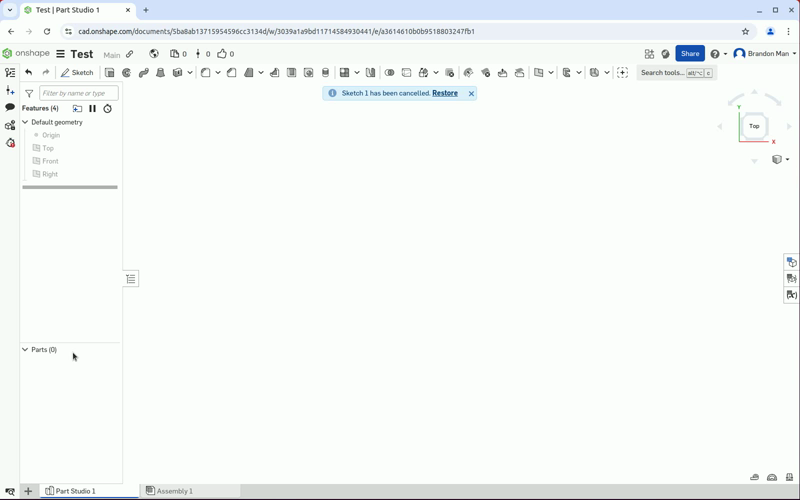
key_down(shift)
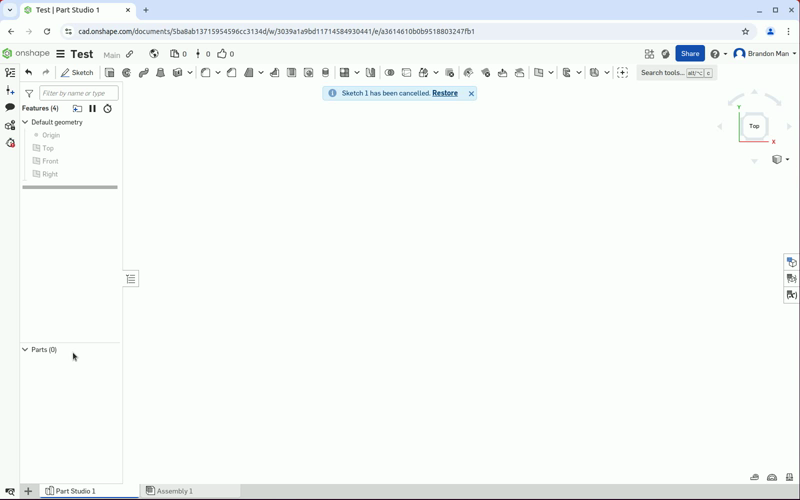
key(up)
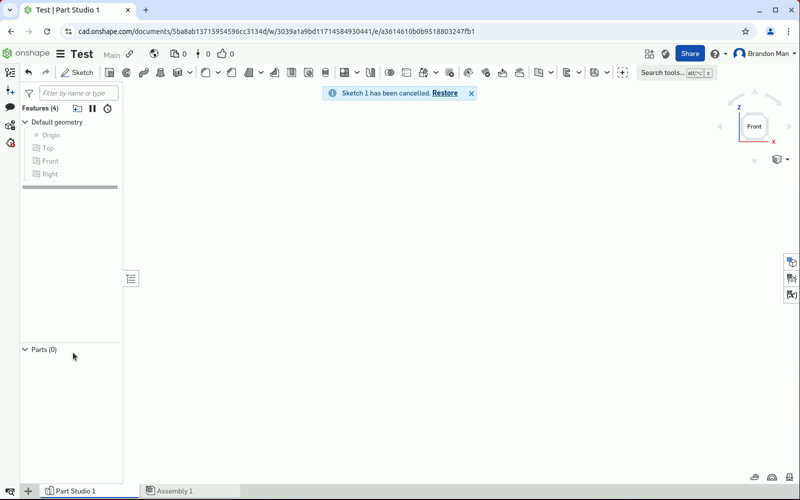
key_up(shift)
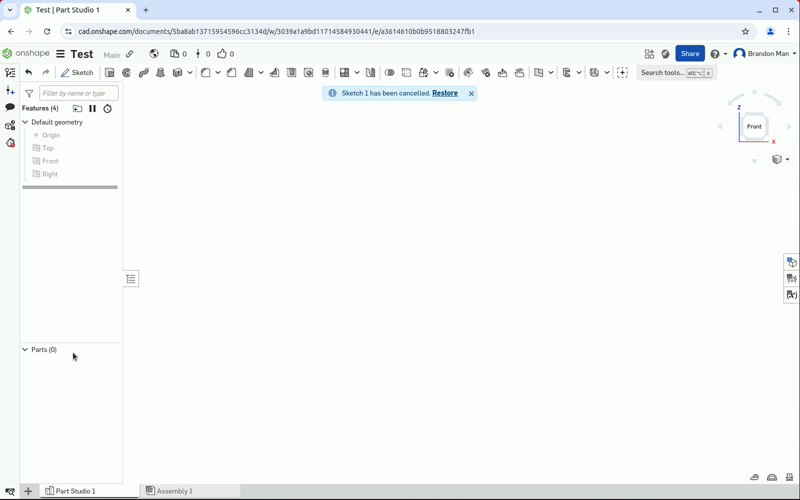
mouse_move(73, 352)
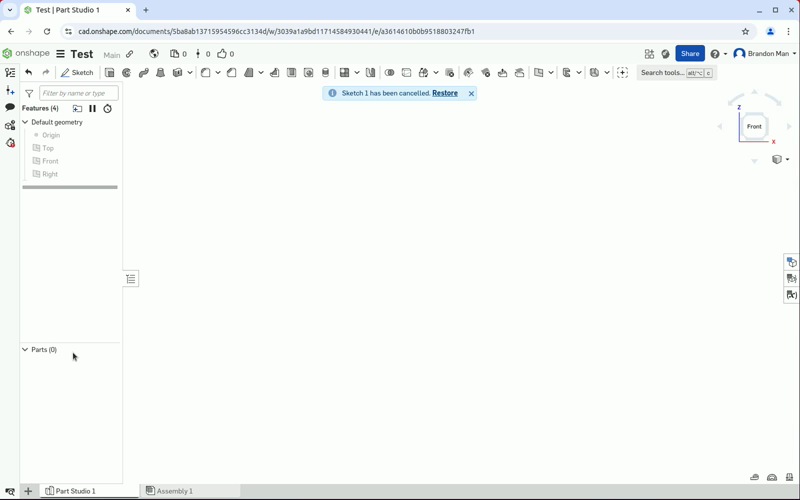
key(shift+y)
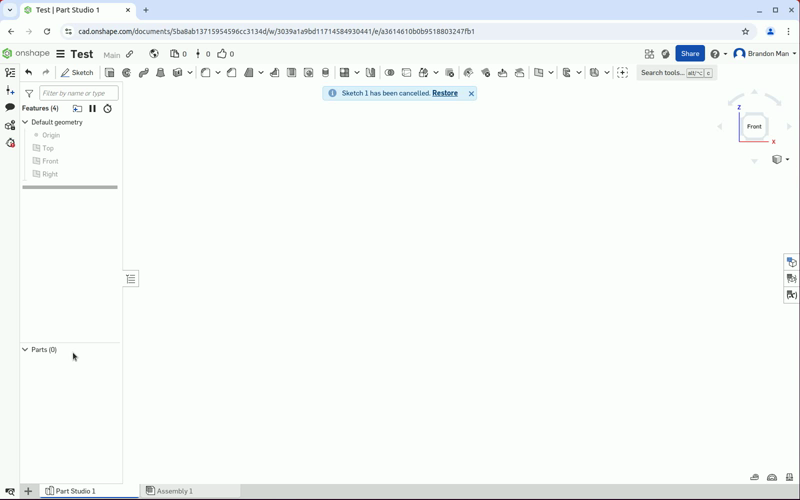
key(shift+s)
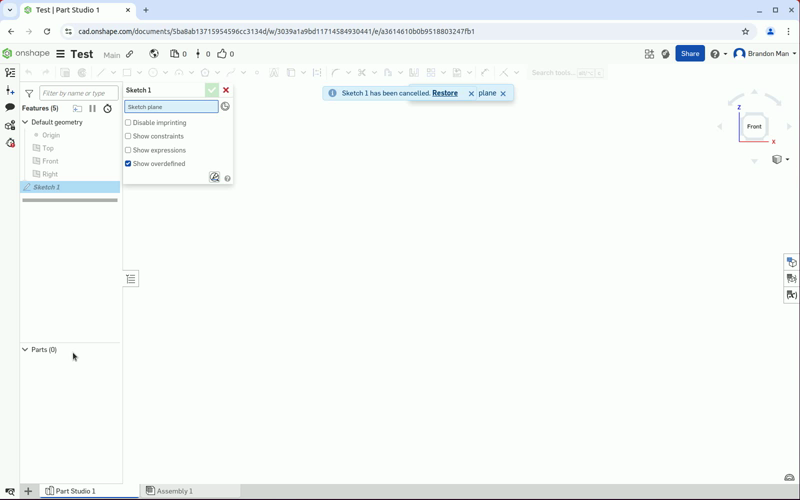
mouse_move(73, 163)
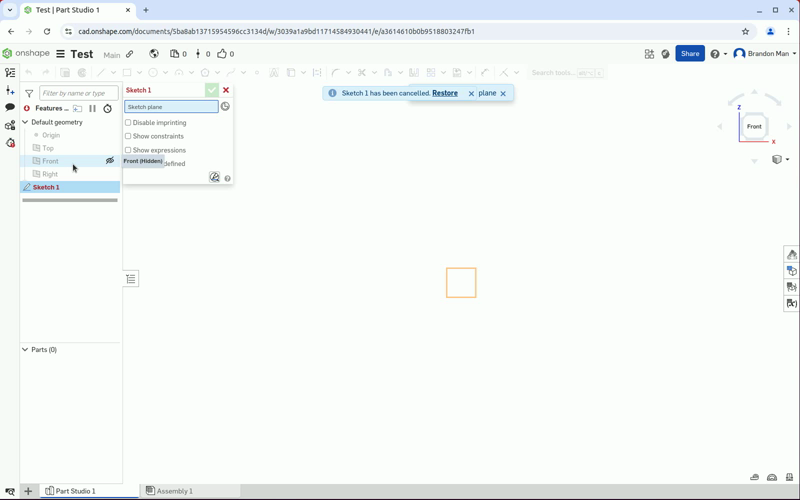
click(73, 163)
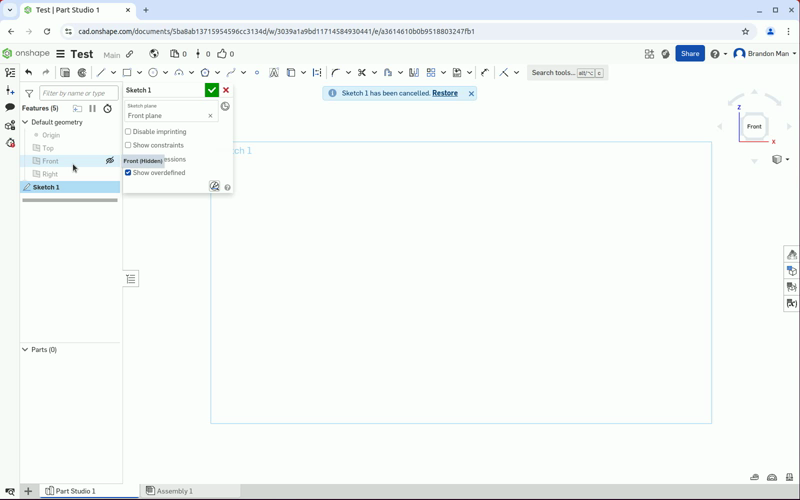
mouse_move(73, 352)
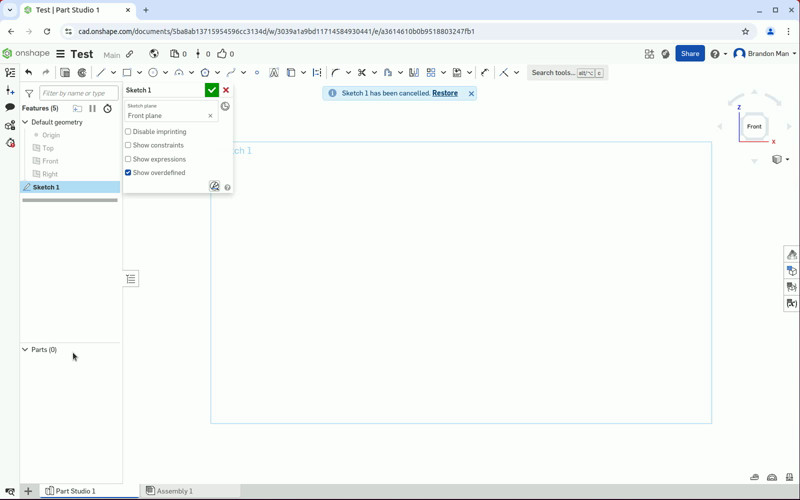
key(y)
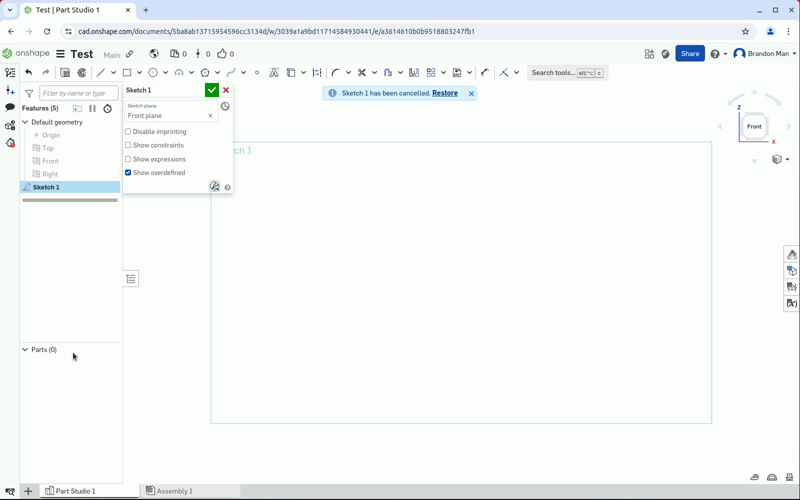
key(l)
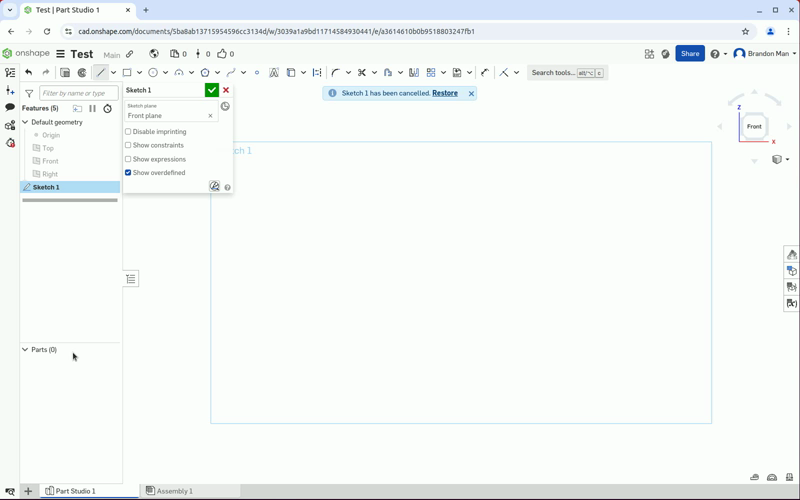
key_down(shift)
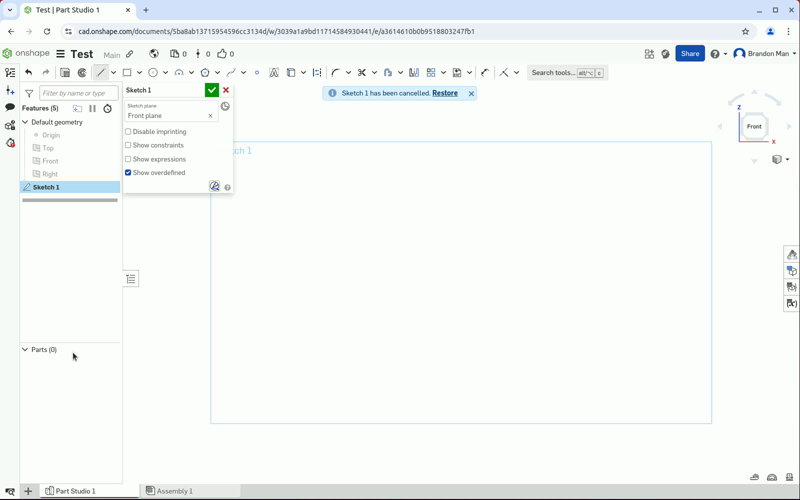
mouse_move(396, 313)
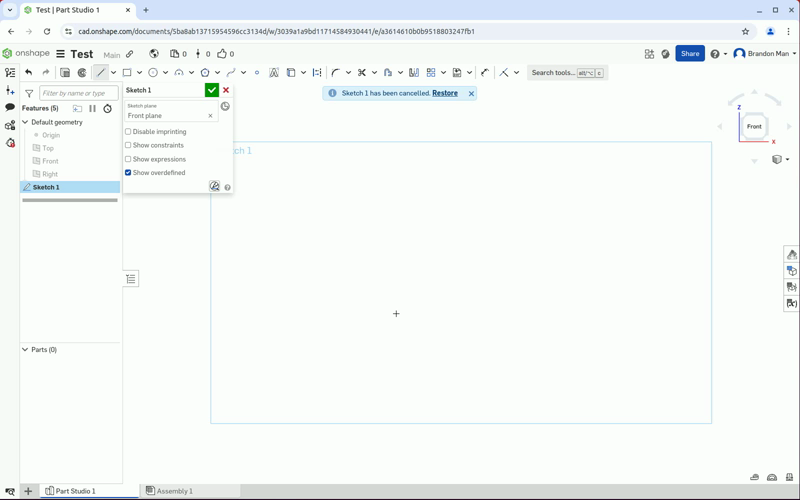
click(396, 313)
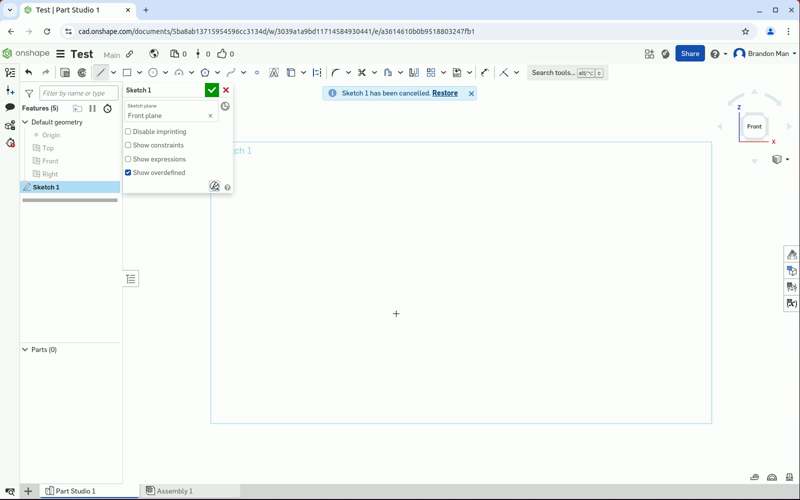
key_up(shift)
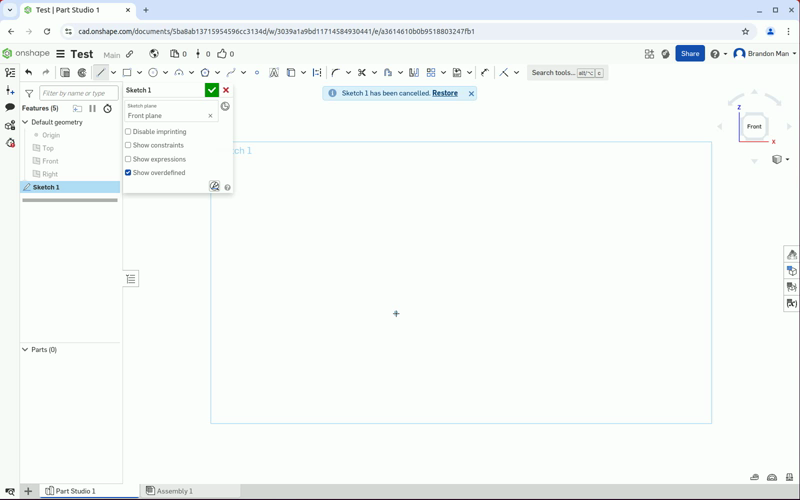
key_down(shift)
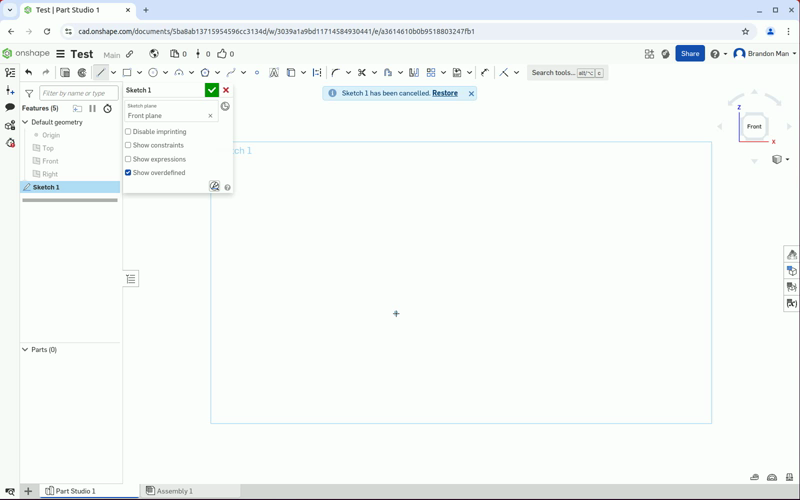
mouse_move(525, 313)
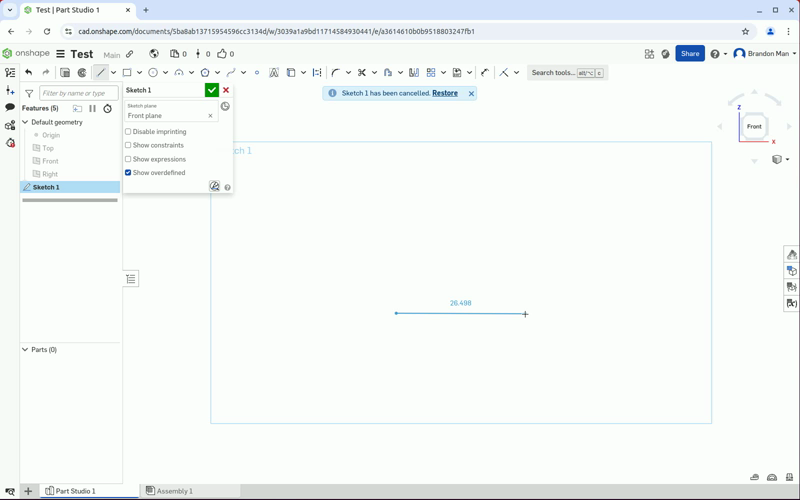
click(525, 313)
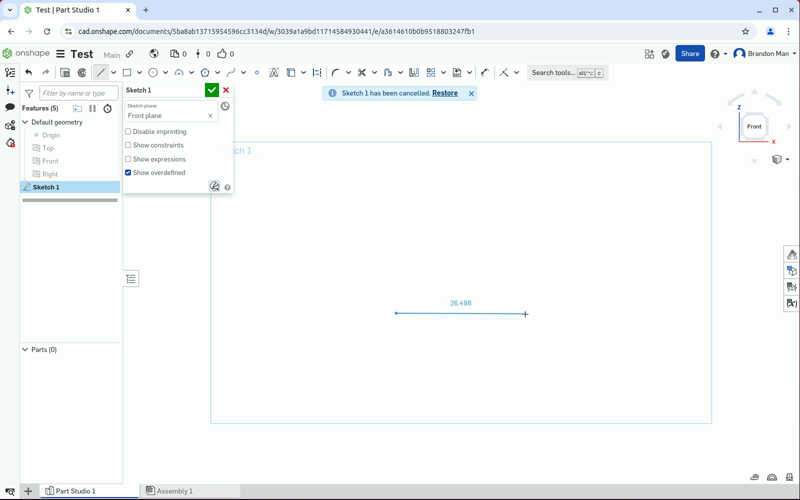
key_up(shift)
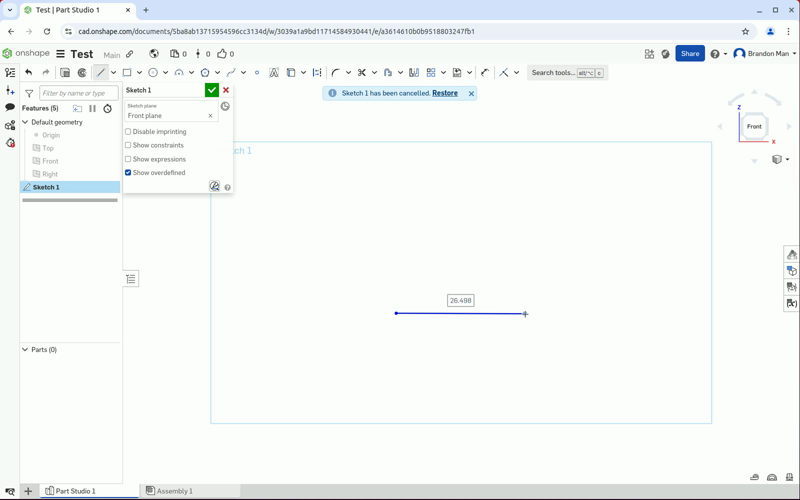
key_down(shift)
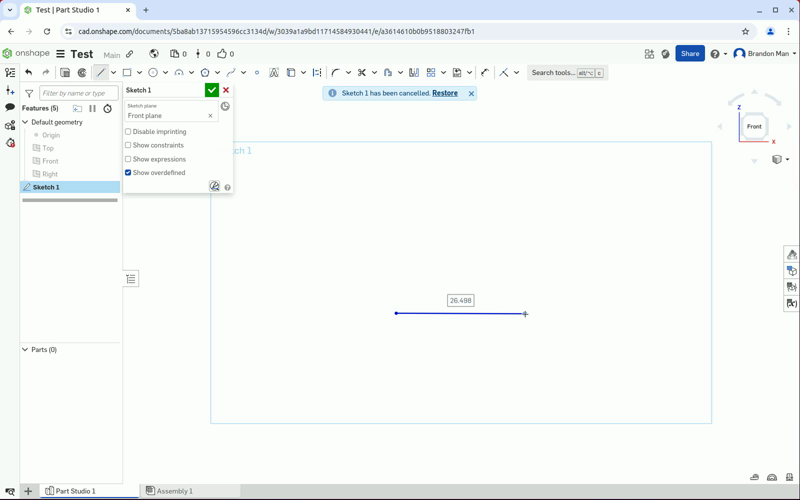
mouse_move(525, 252)
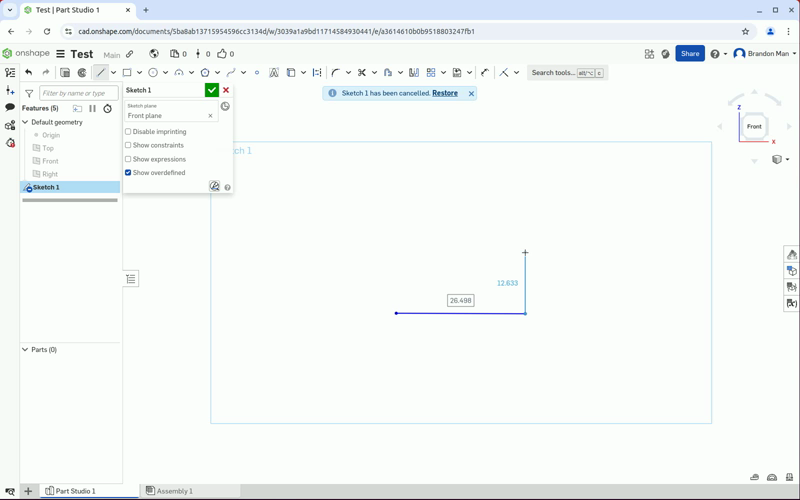
click(525, 252)
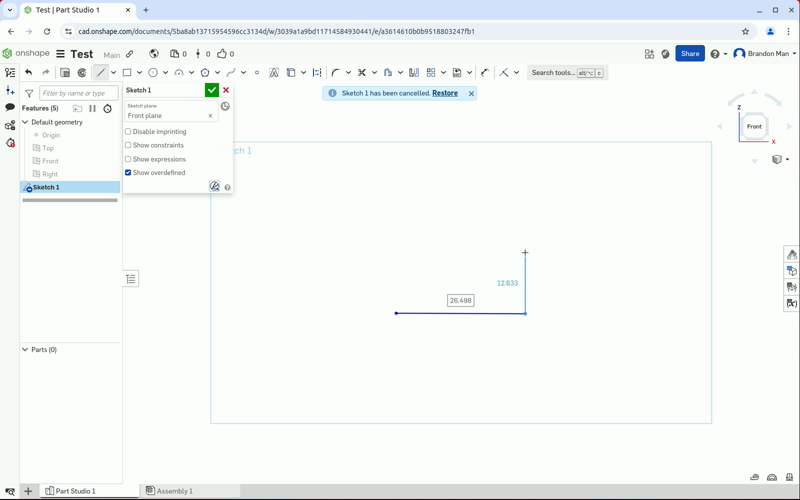
key_up(shift)
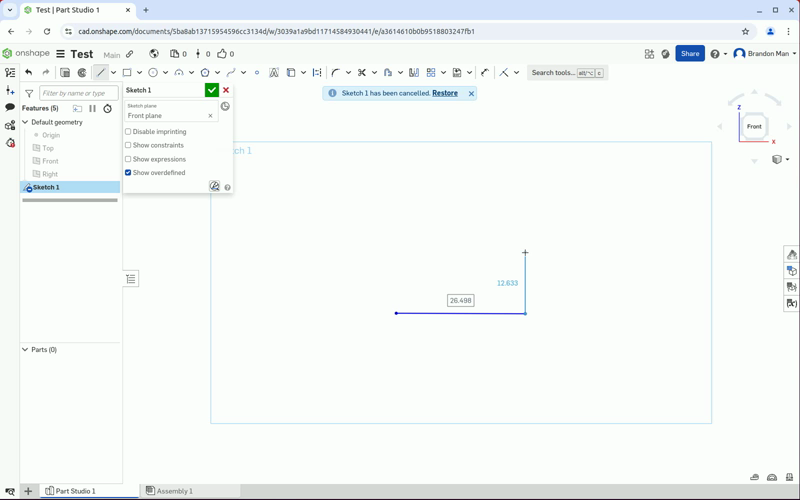
key_down(shift)
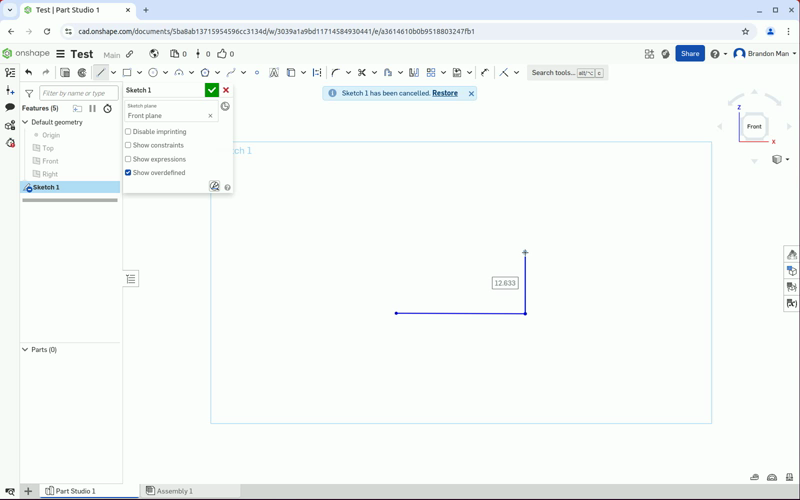
mouse_move(396, 252)
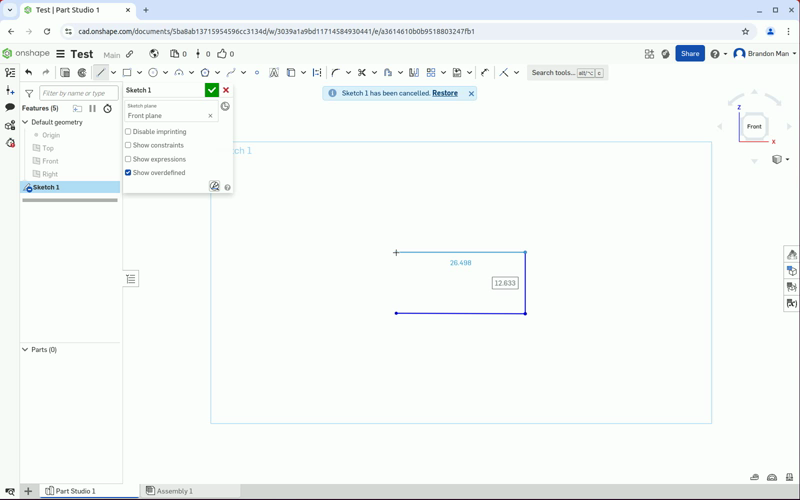
click(396, 252)
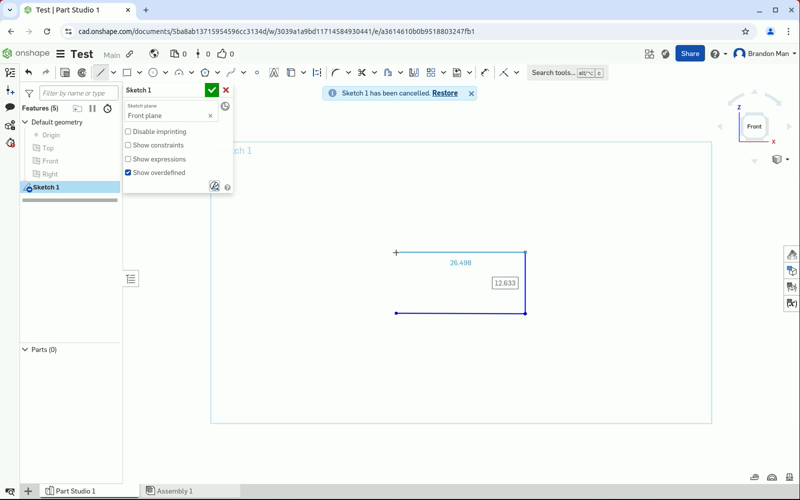
key_up(shift)
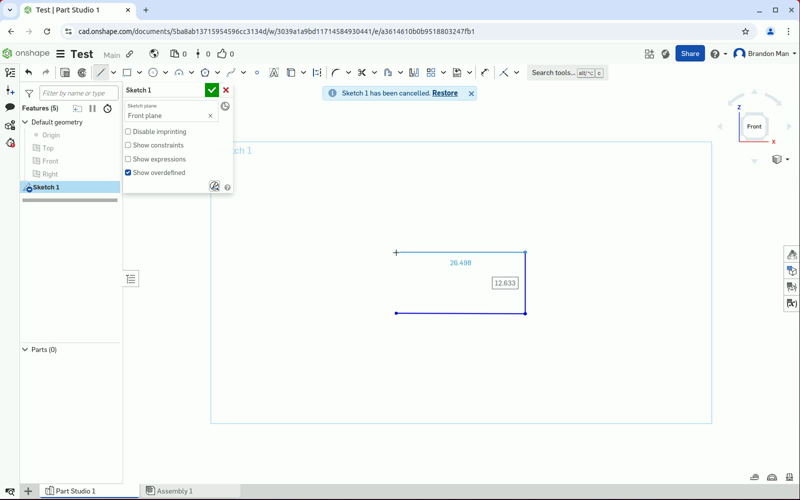
key_down(shift)
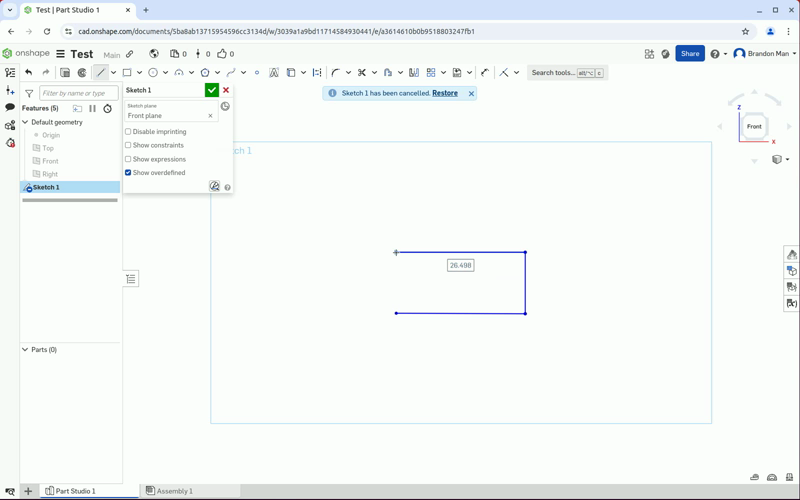
mouse_move(396, 313)
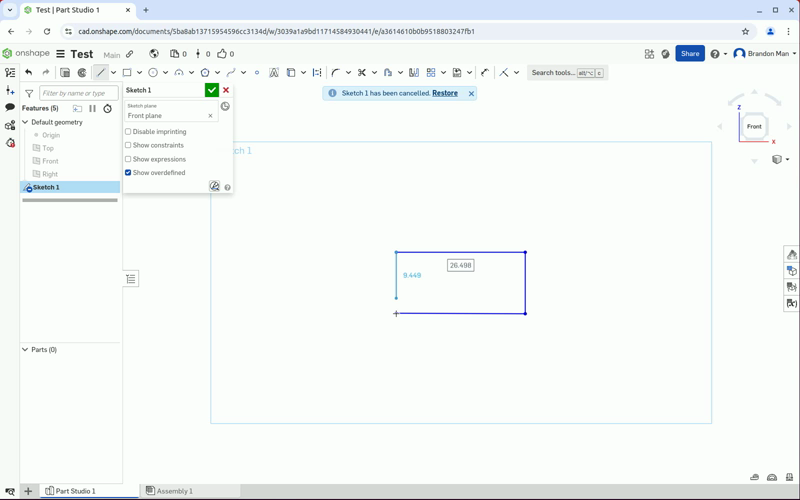
key_up(shift)
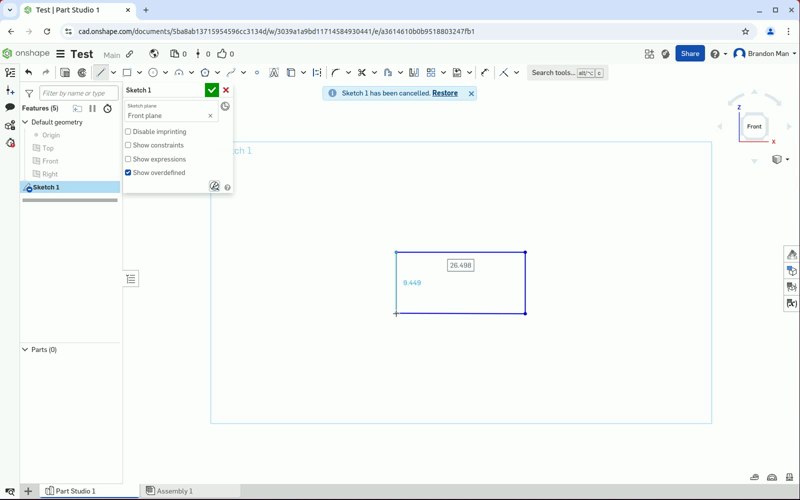
click(396, 313)
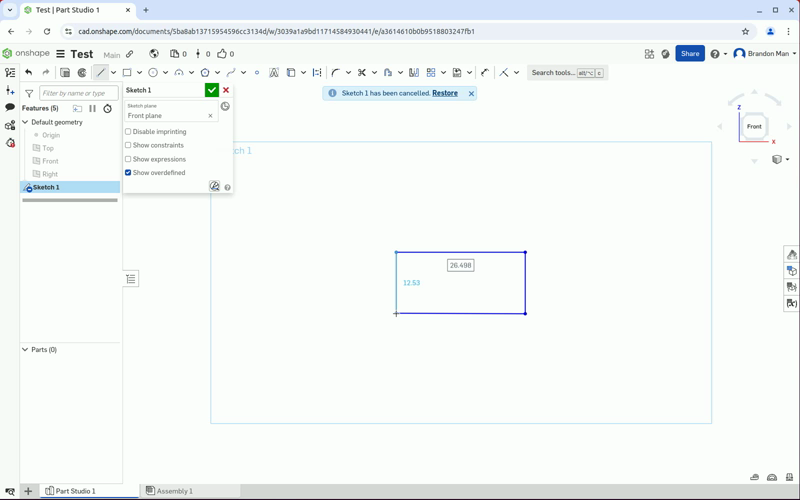
key(esc)
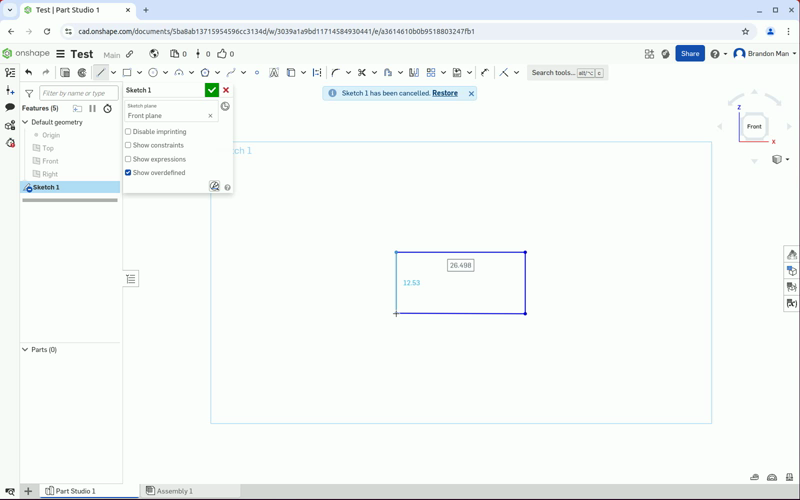
mouse_move(427, 301)
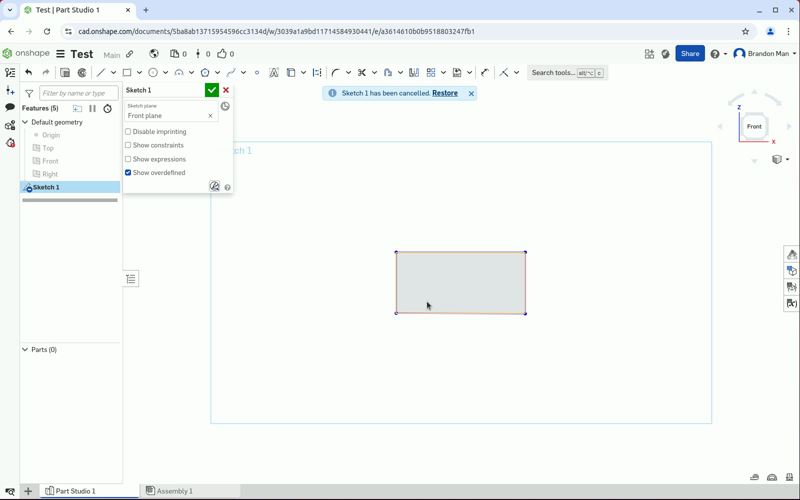
click(427, 301)
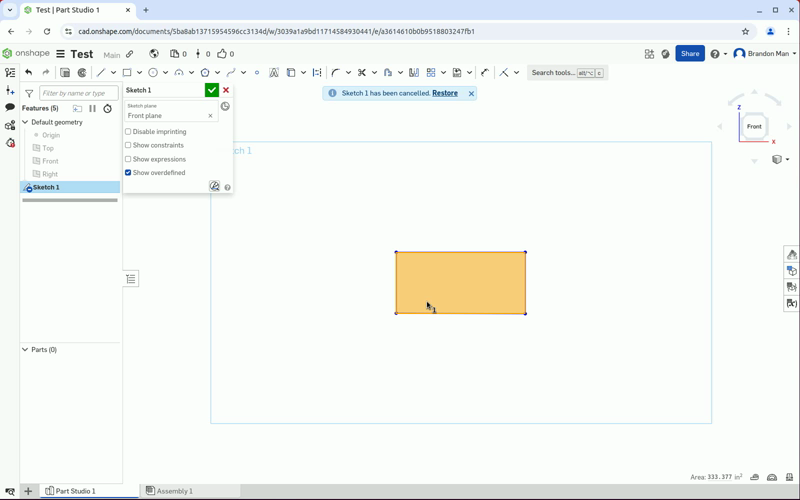
mouse_move(73, 352)
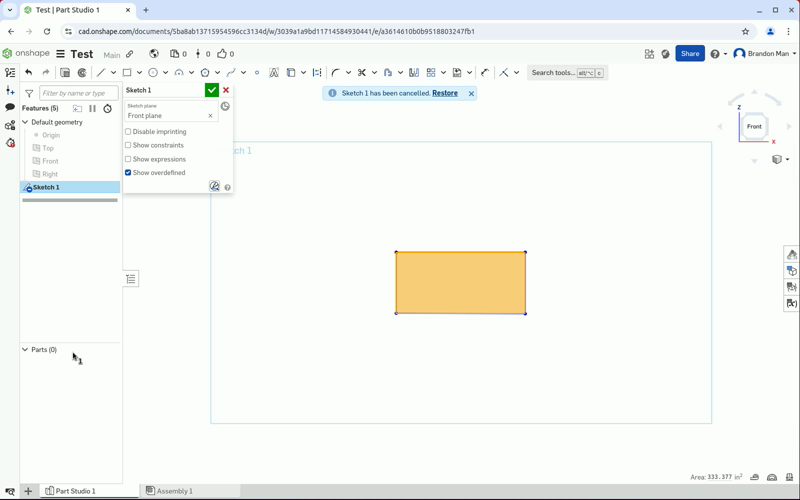
key(shift+y)
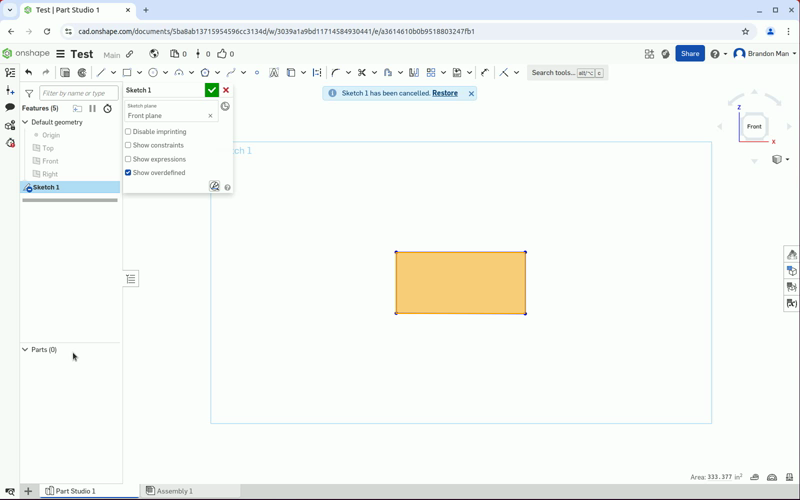
key(shift+e)
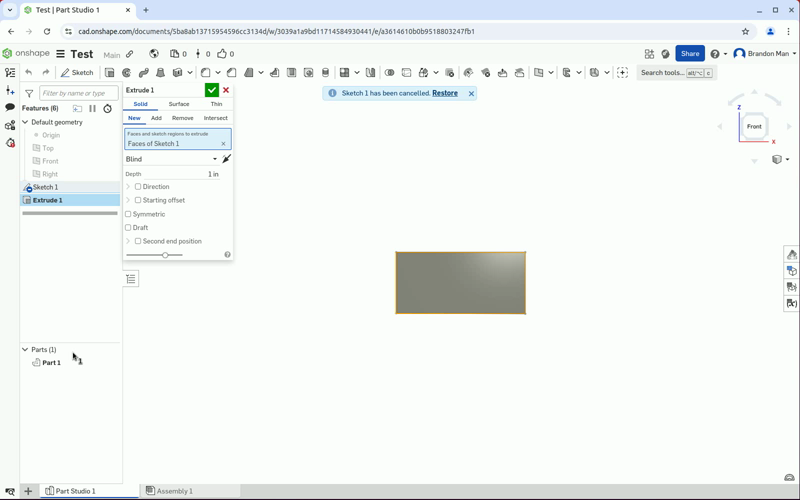
mouse_move(143, 106)
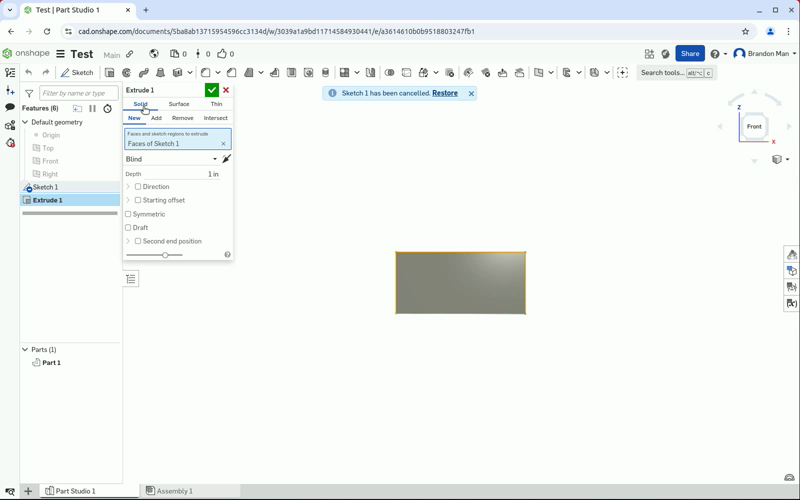
click(143, 106)
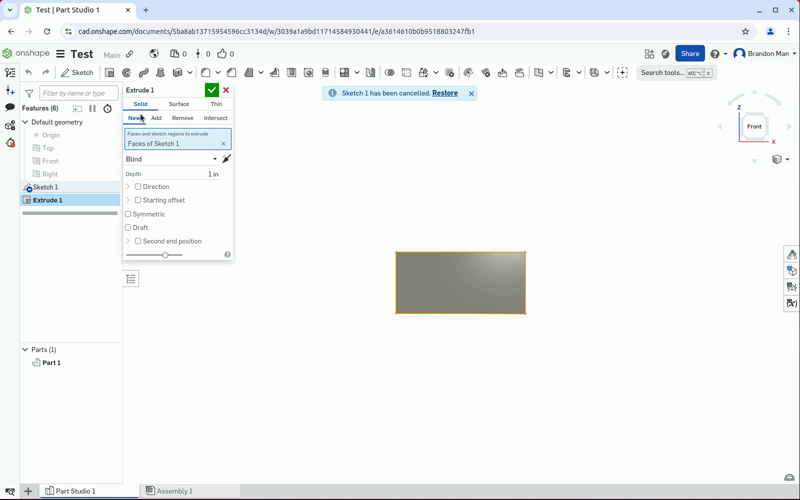
mouse_move(137, 120)
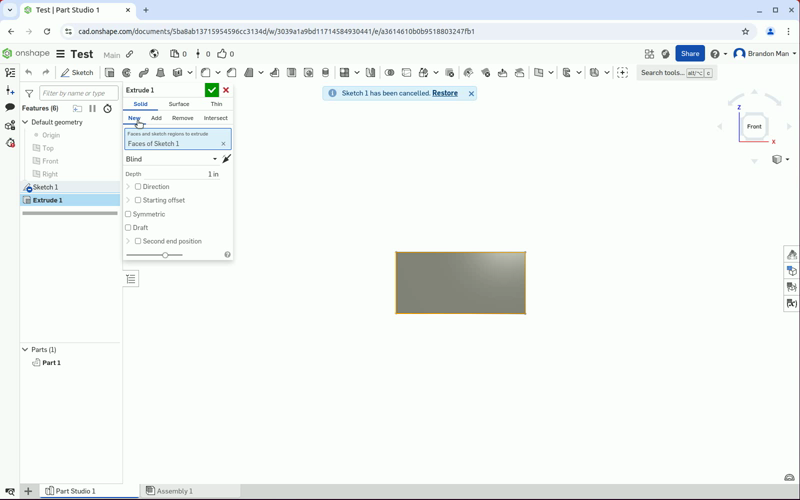
click(137, 120)
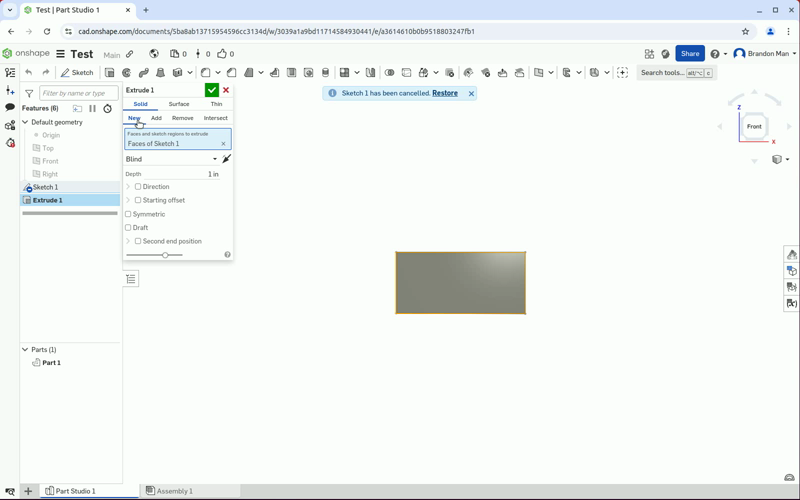
key(tab, 4)
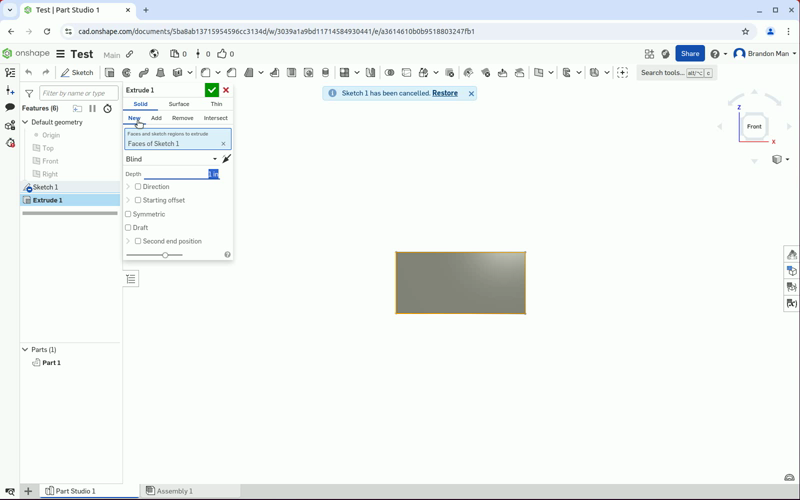
text(21.905)
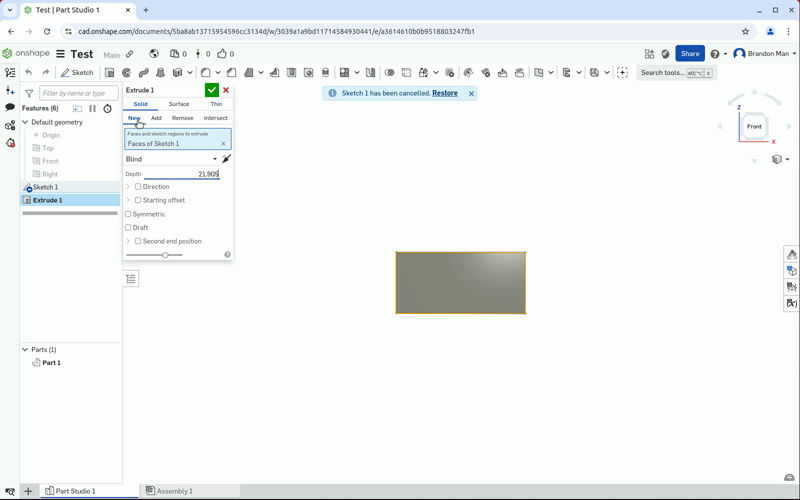
key(enter)
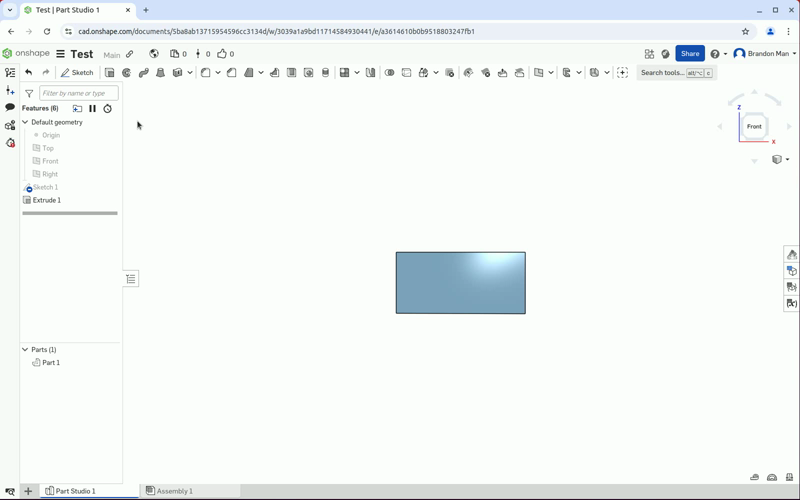
key(shift+h)
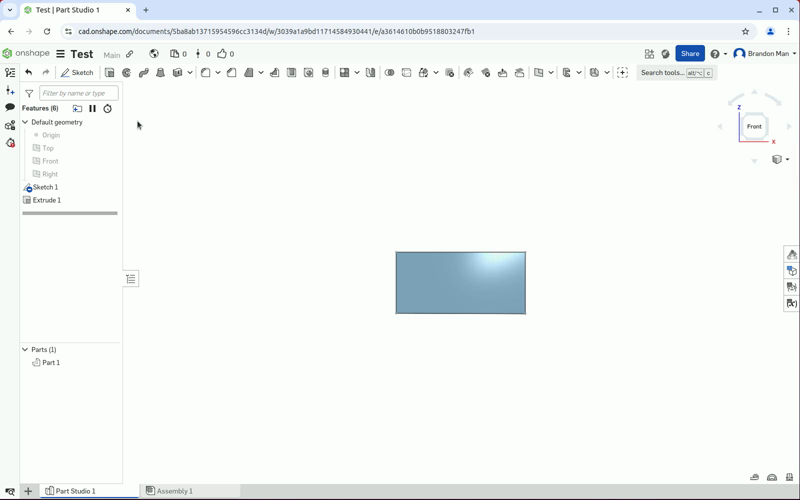
key(shift+h)
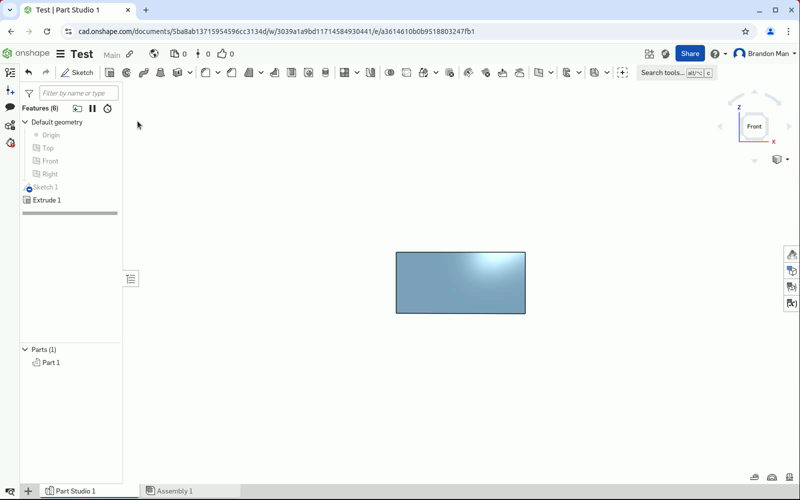
mouse_move(73, 189)
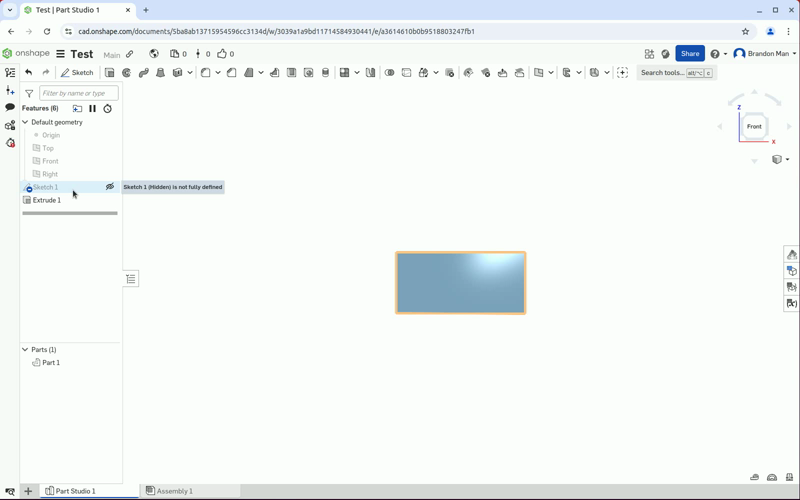
click(73, 189)
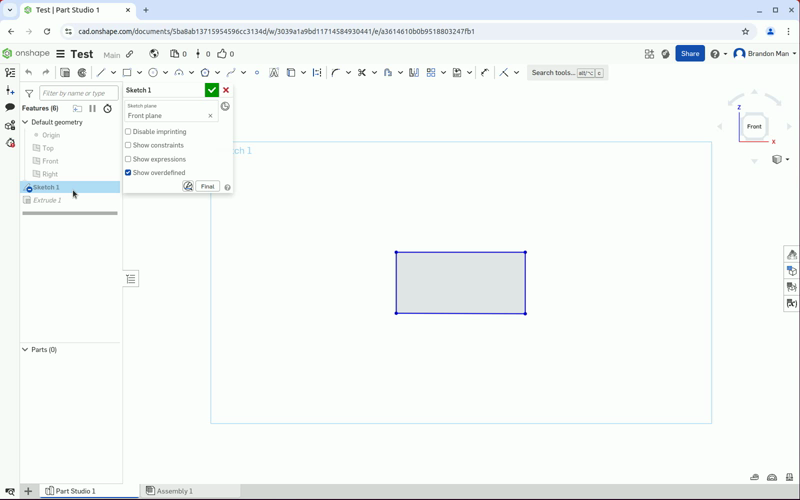
mouse_move(229, 92)
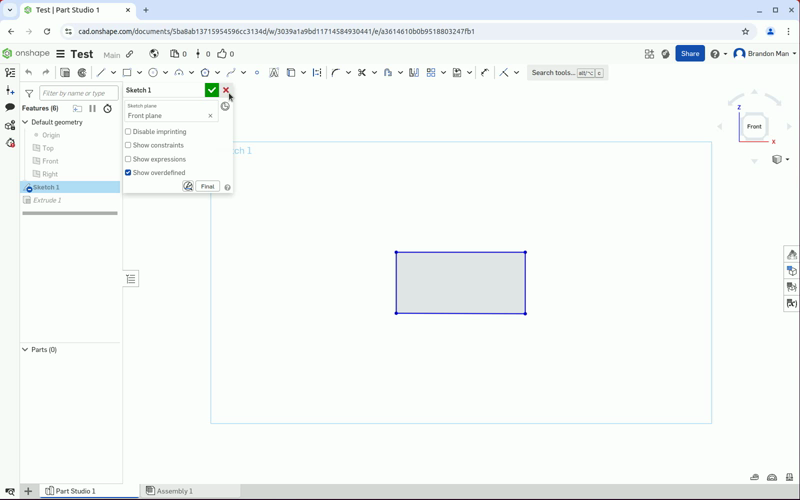
click(229, 92)
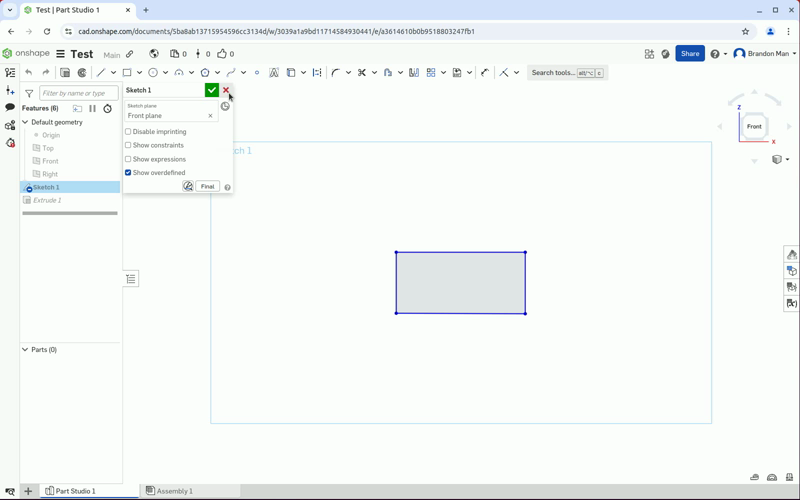
mouse_move(73, 352)
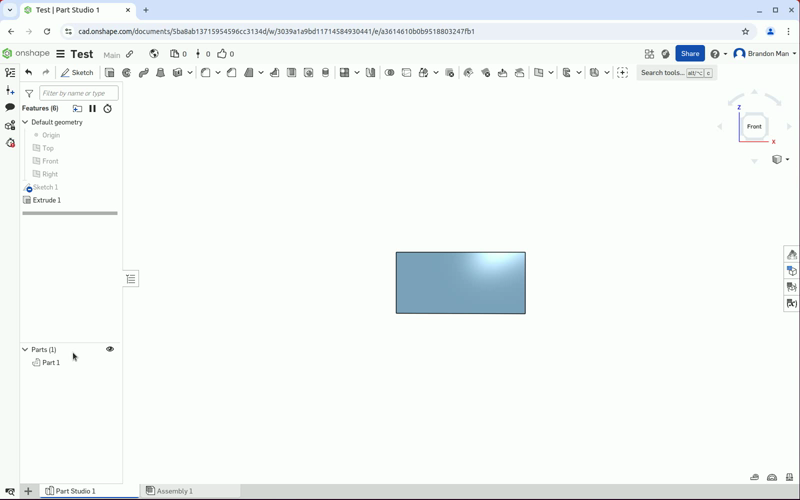
key(y)
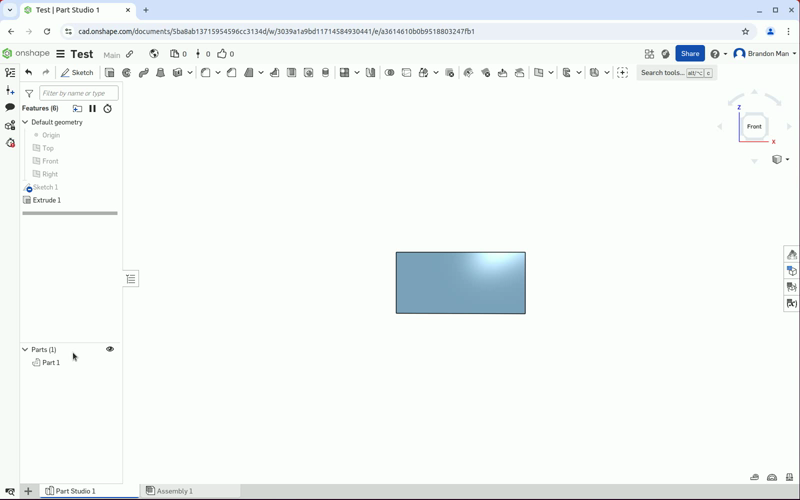
key(shift+p)
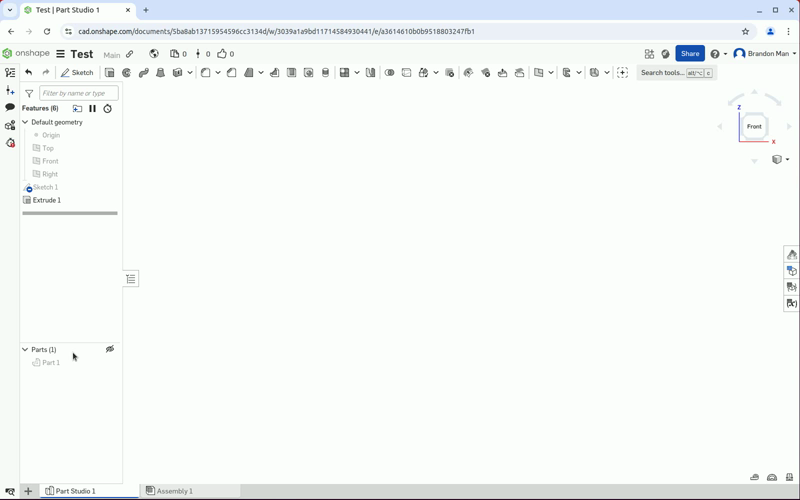
key(space)
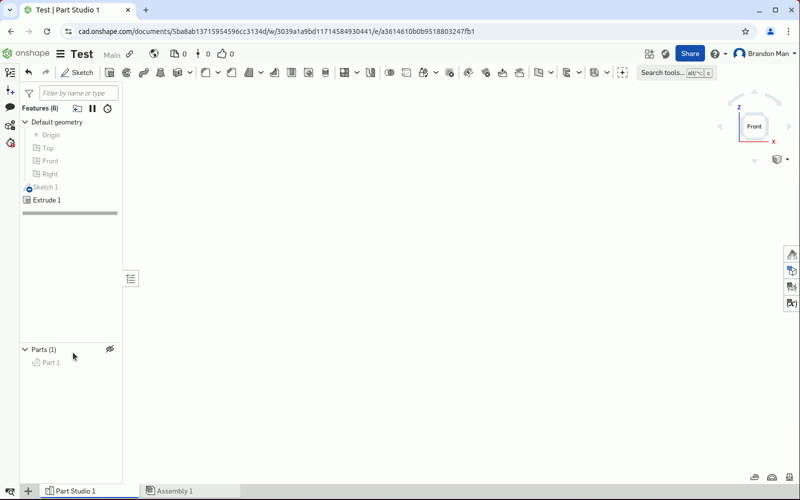
key_down(shift)
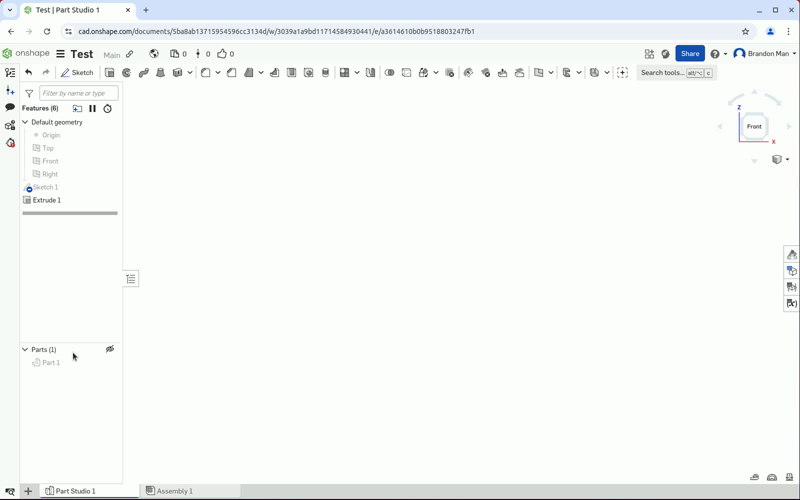
key(down)
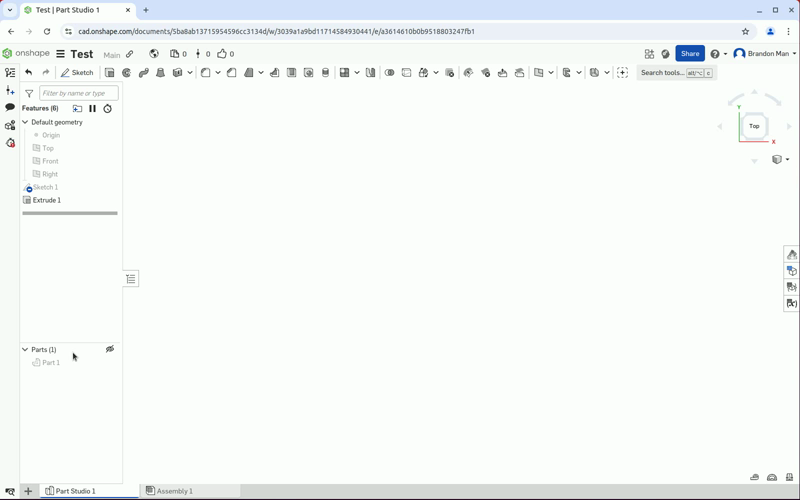
key_up(shift)
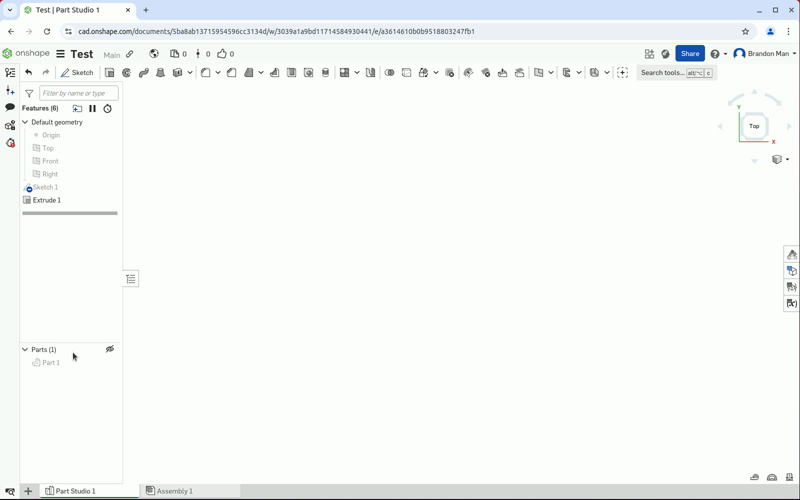
mouse_move(73, 352)
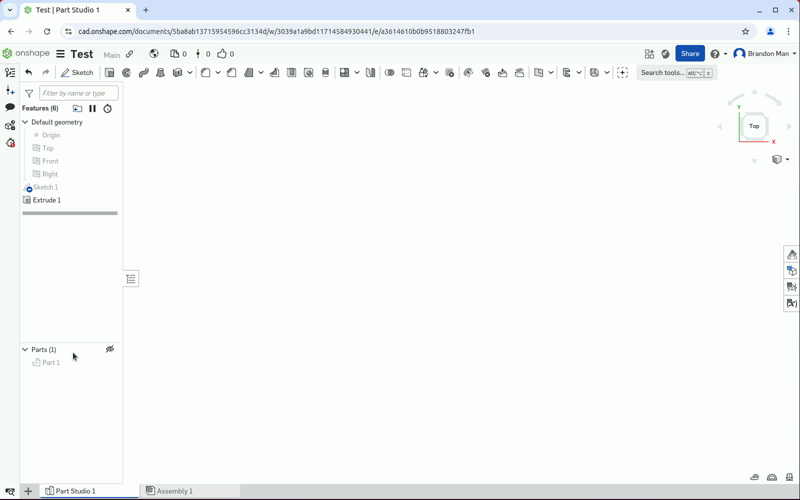
key(shift+y)
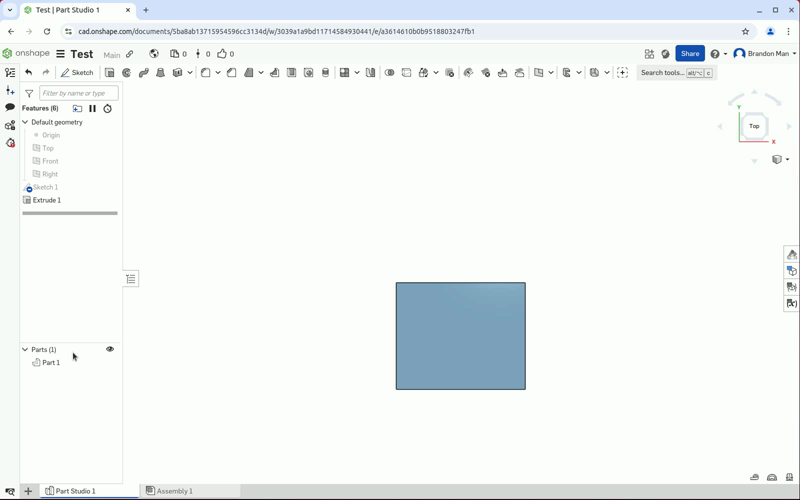
mouse_move(541, 75)
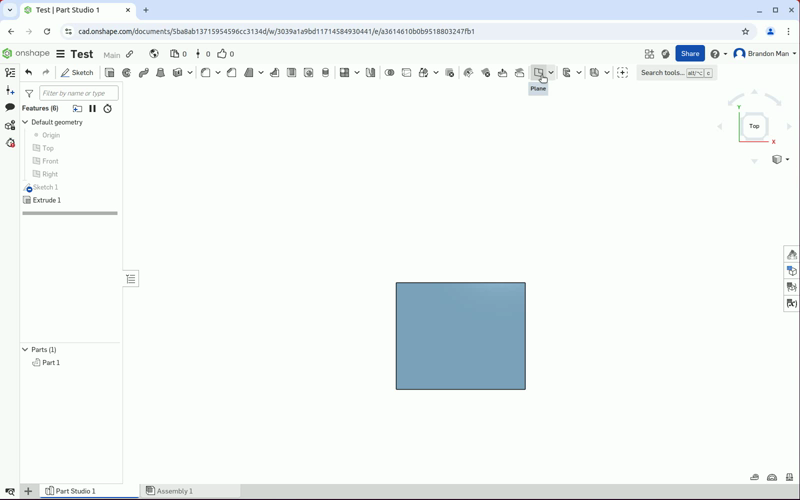
click(541, 75)
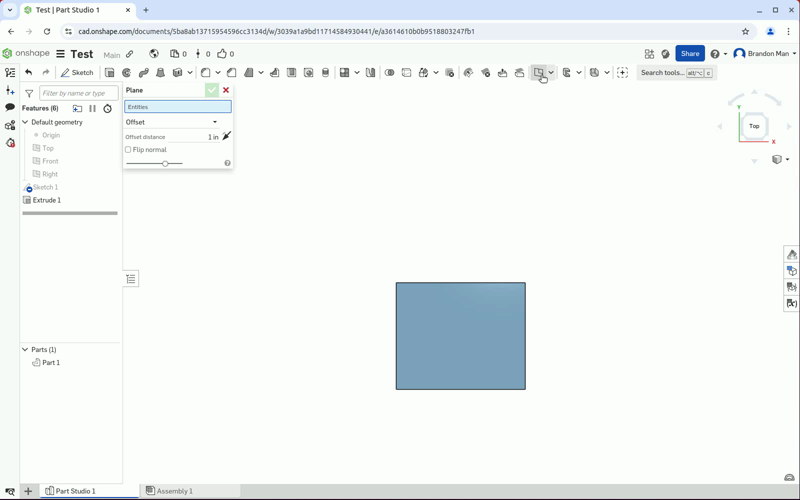
mouse_move(73, 150)
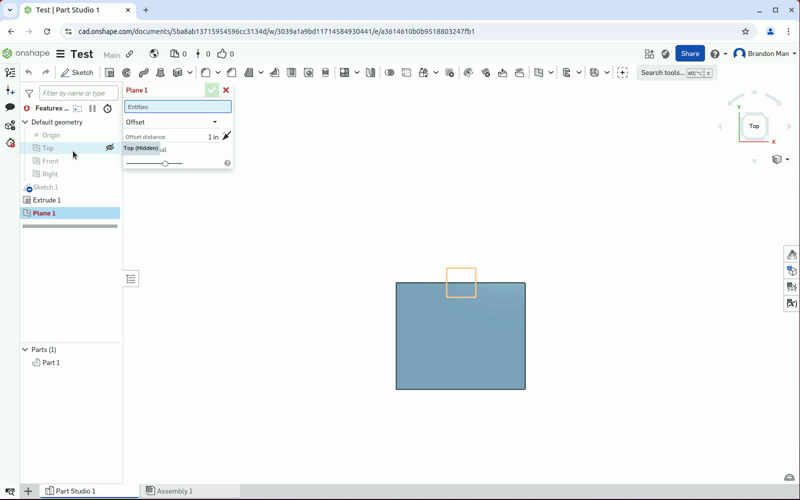
click(73, 150)
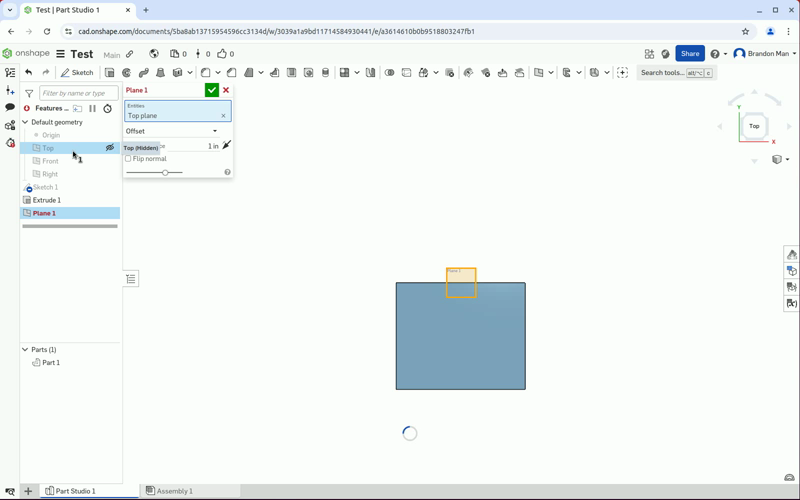
key(tab, 2)
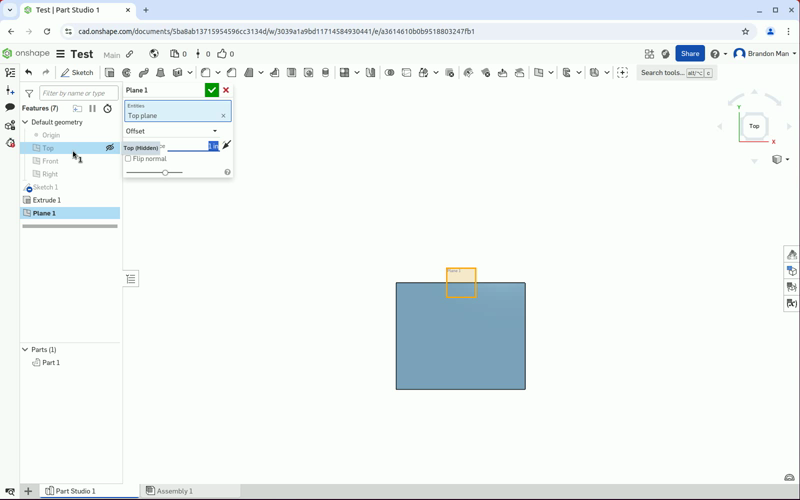
text(6.255)
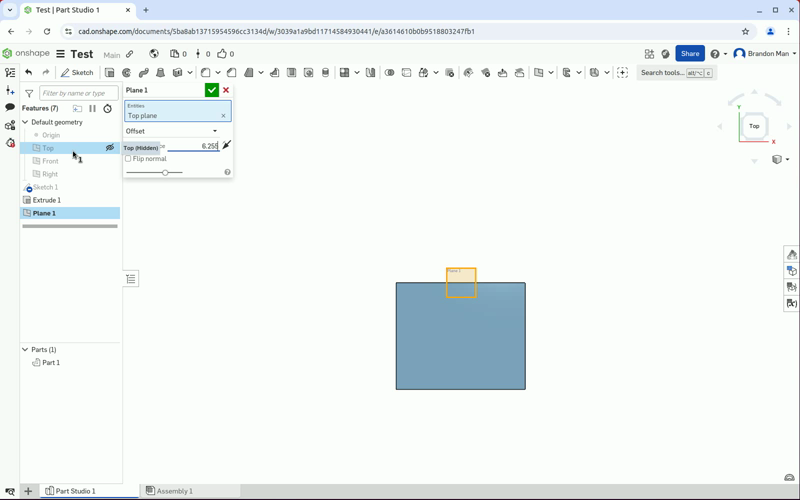
key(enter, 2)
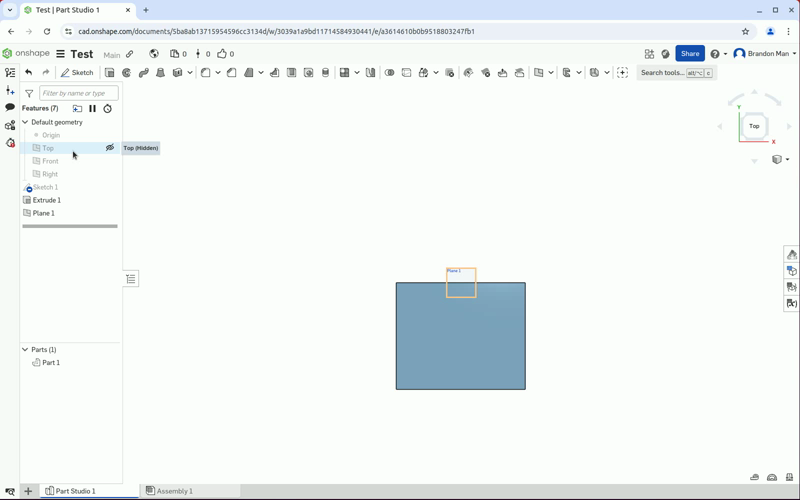
key(shift+s)
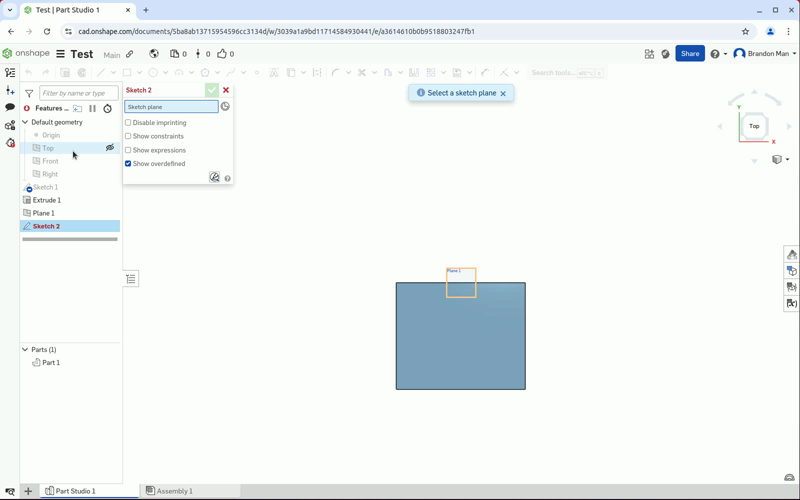
mouse_move(73, 215)
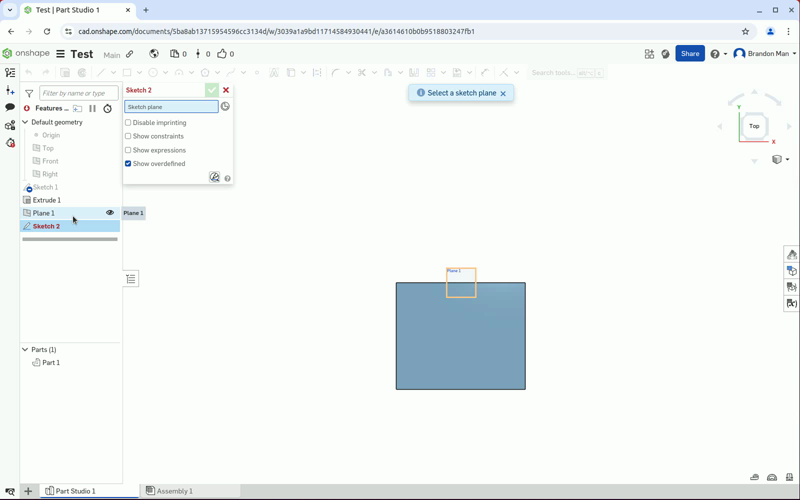
click(73, 215)
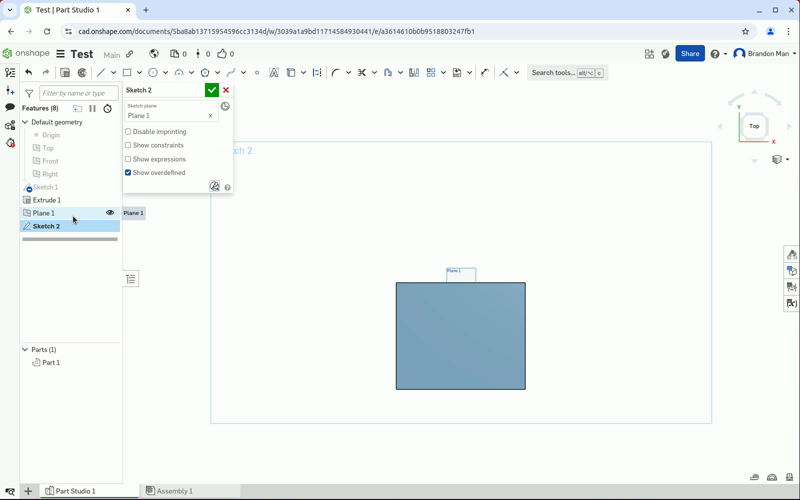
mouse_move(73, 352)
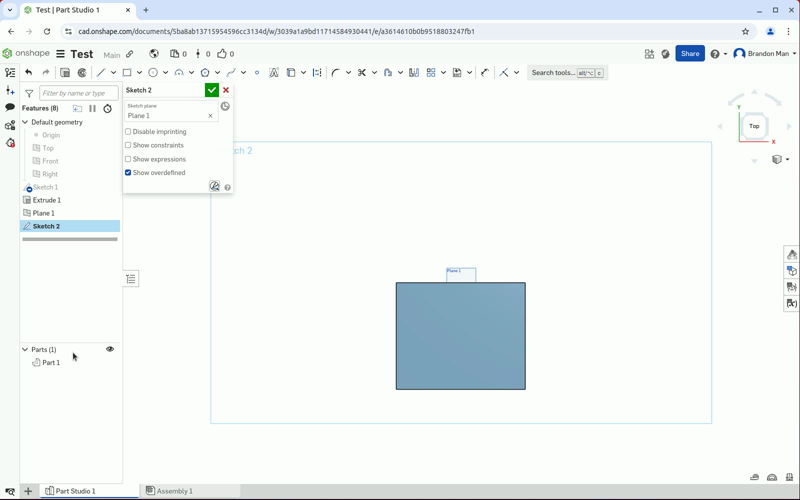
key(y)
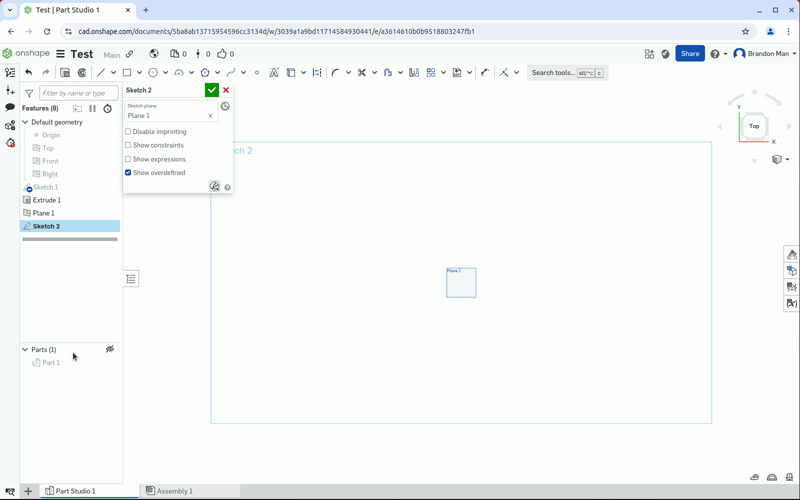
key(l)
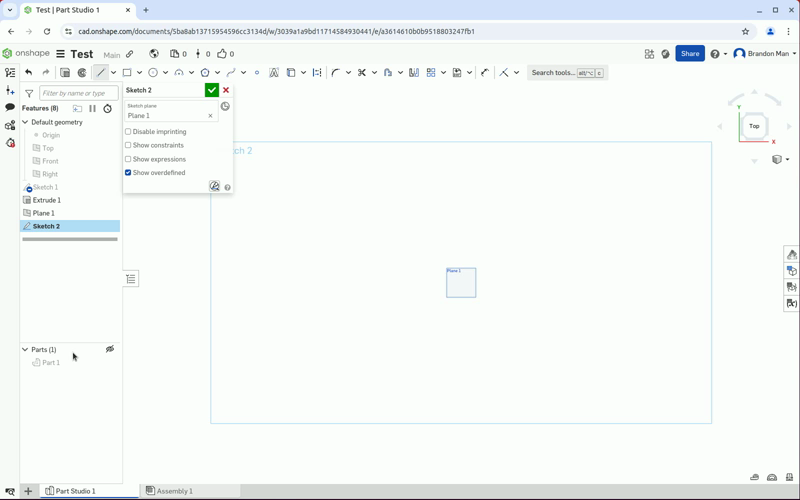
key_down(shift)
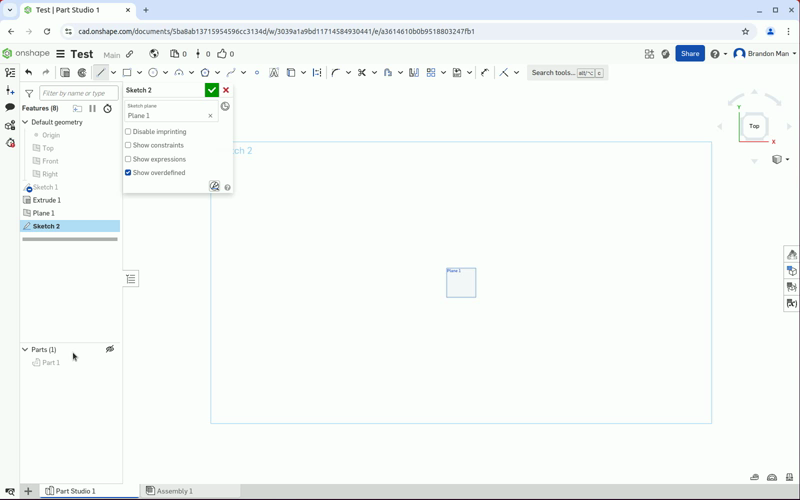
mouse_move(398, 387)
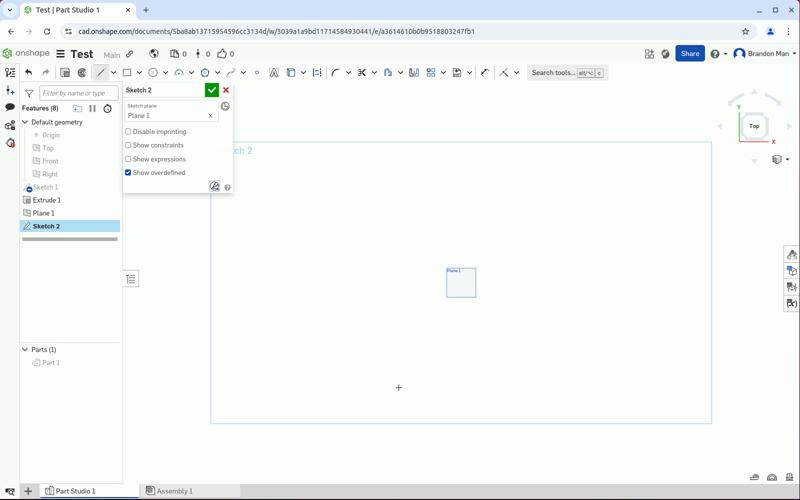
click(398, 387)
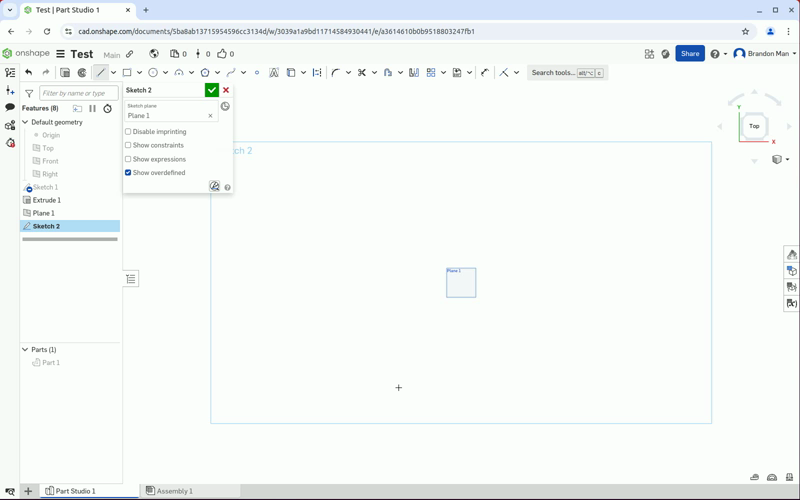
key_up(shift)
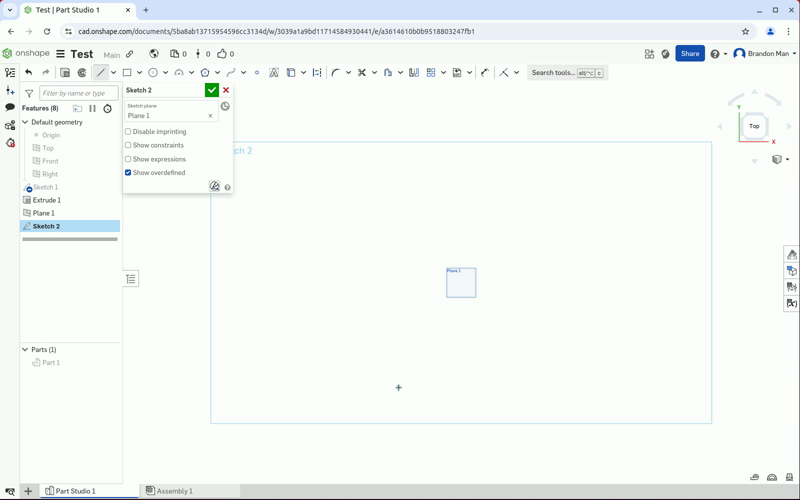
key_down(shift)
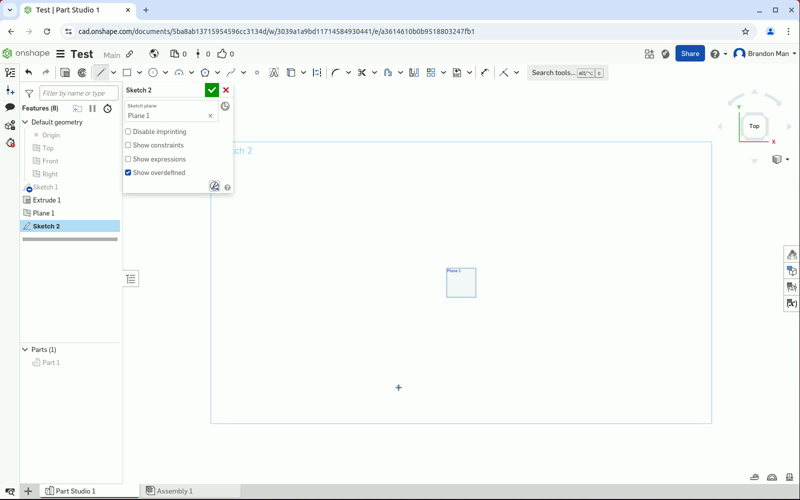
mouse_move(522, 387)
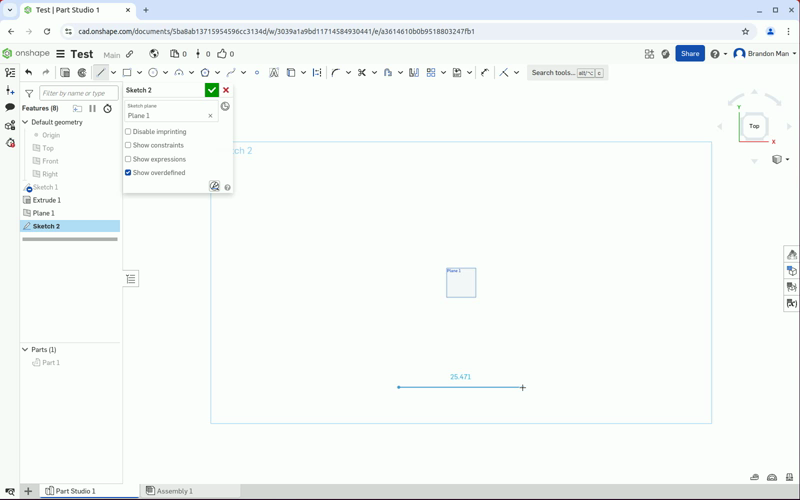
click(522, 387)
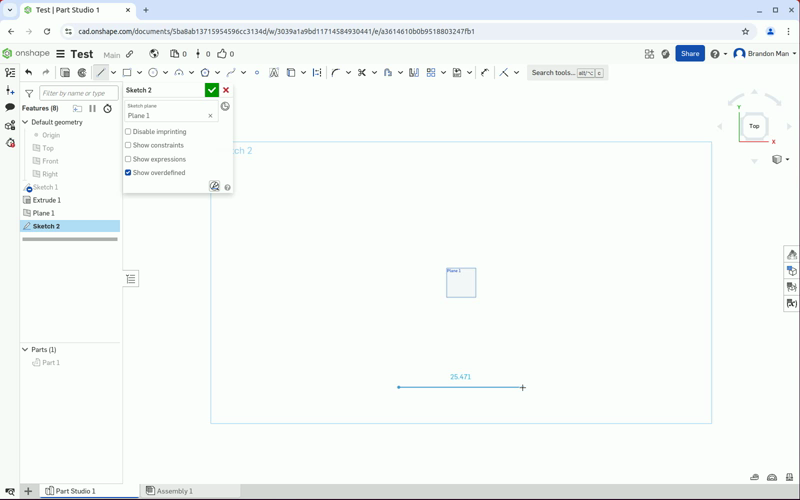
key_up(shift)
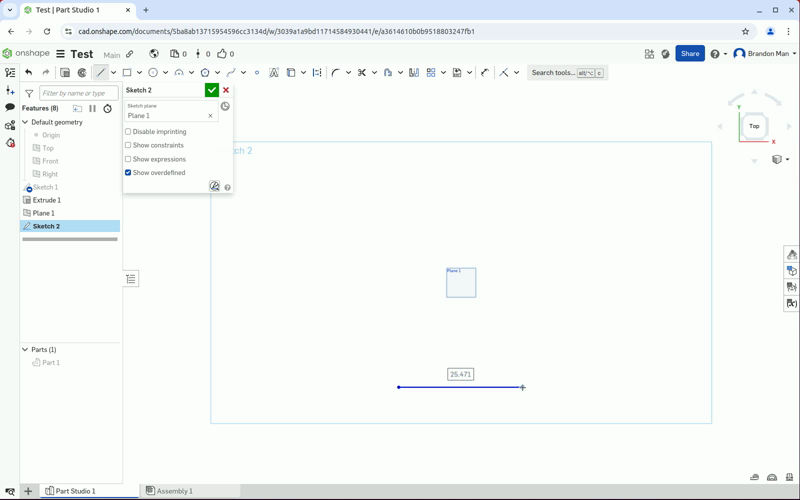
key_down(shift)
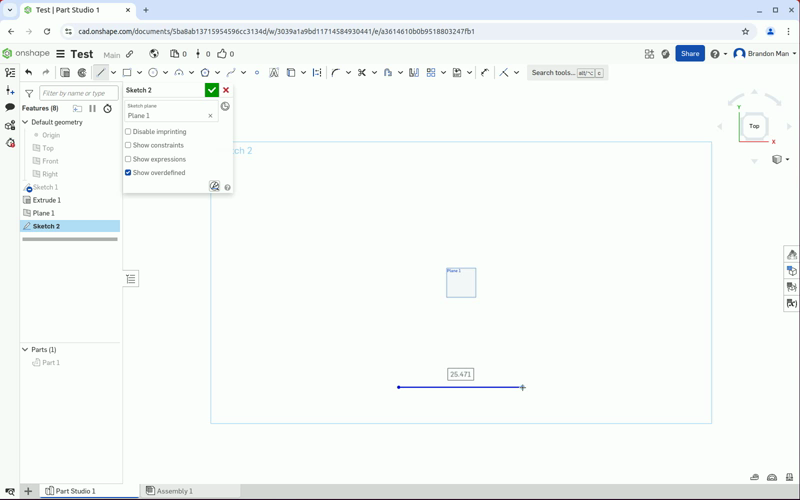
mouse_move(522, 285)
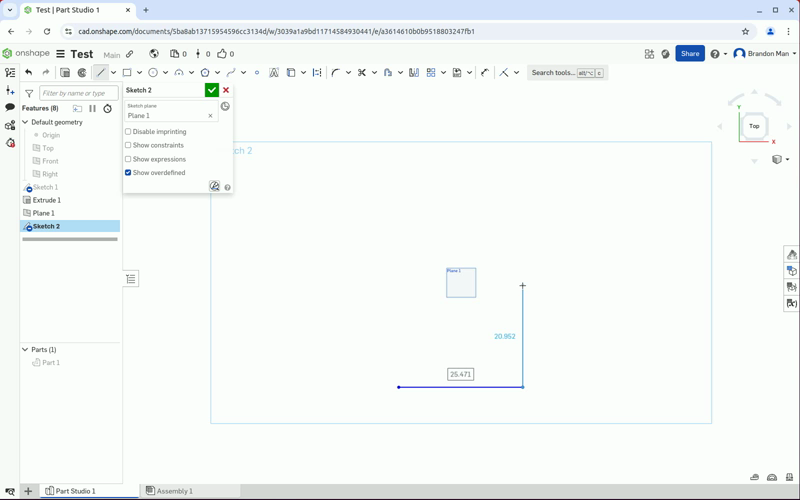
click(522, 285)
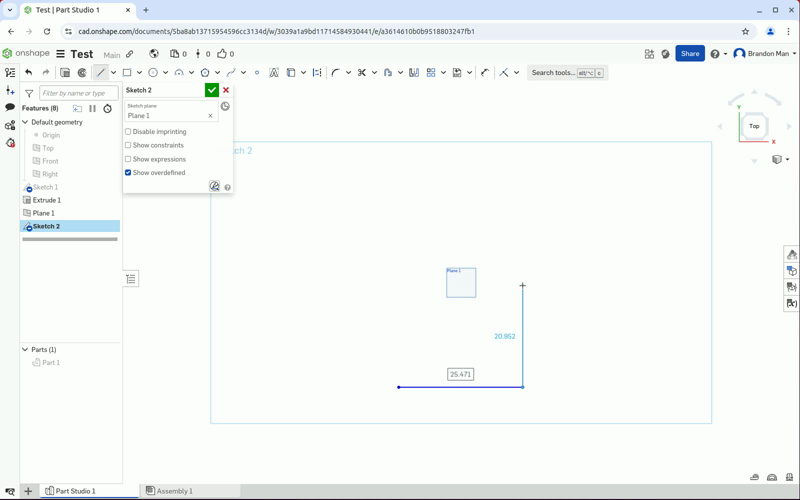
key_up(shift)
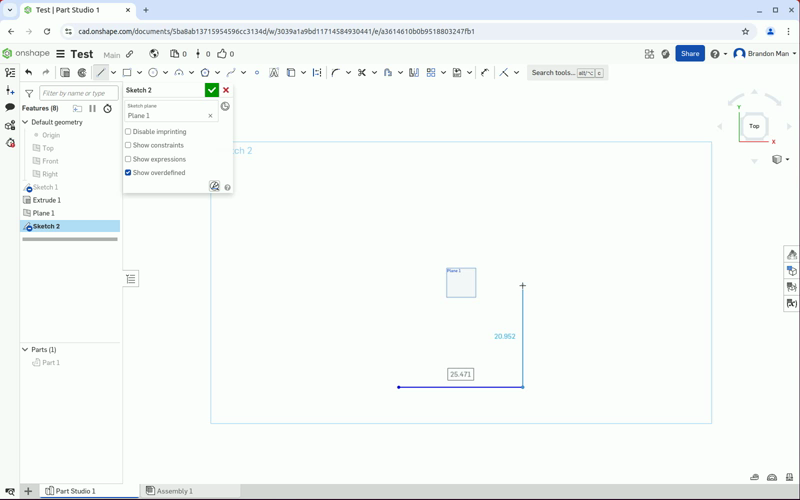
key_down(shift)
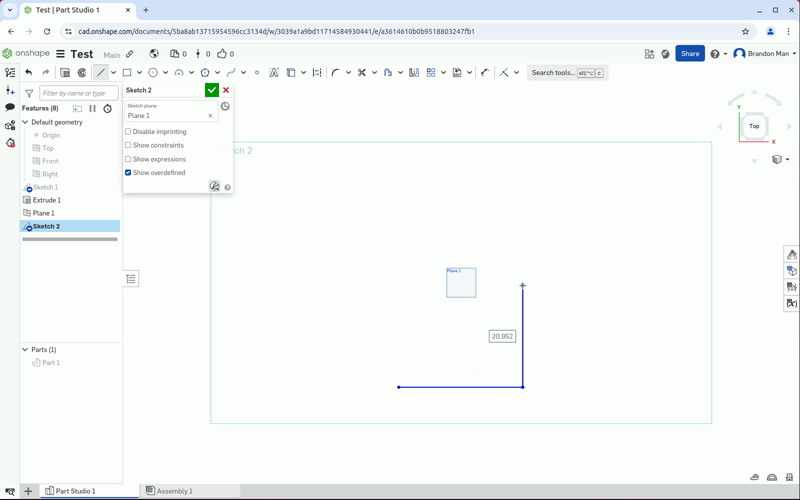
mouse_move(398, 285)
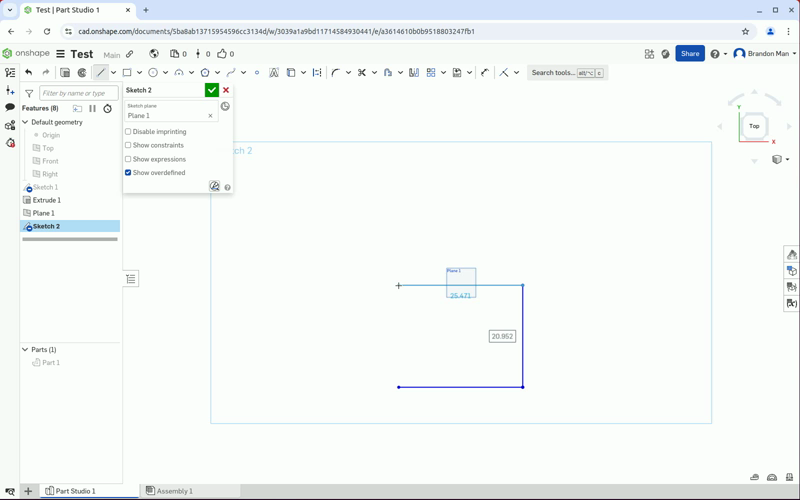
click(398, 285)
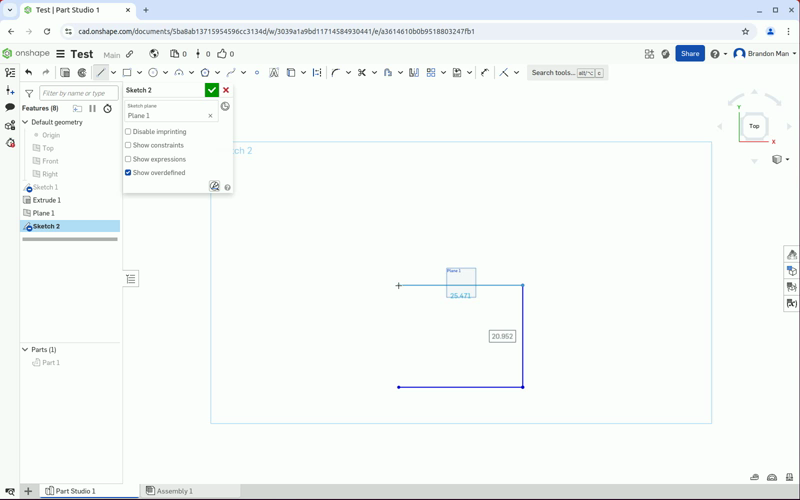
key_up(shift)
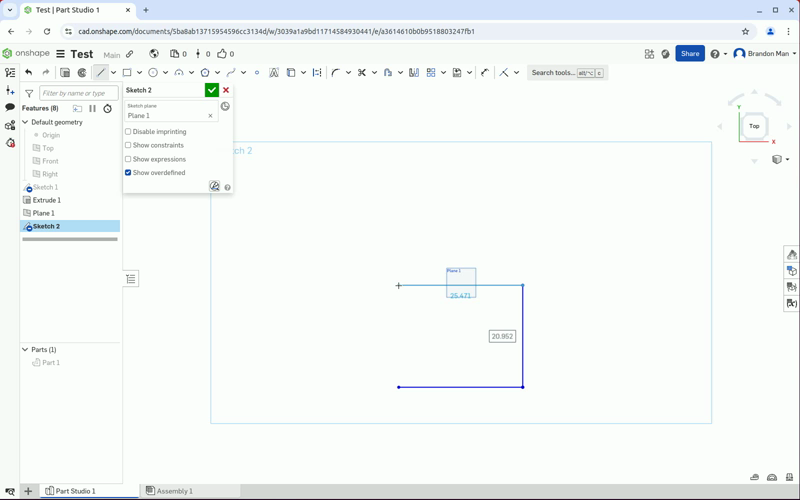
key_down(shift)
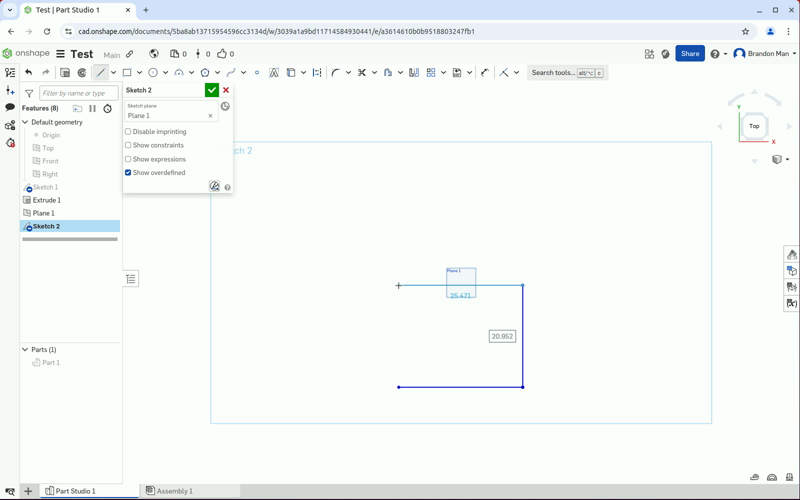
mouse_move(398, 387)
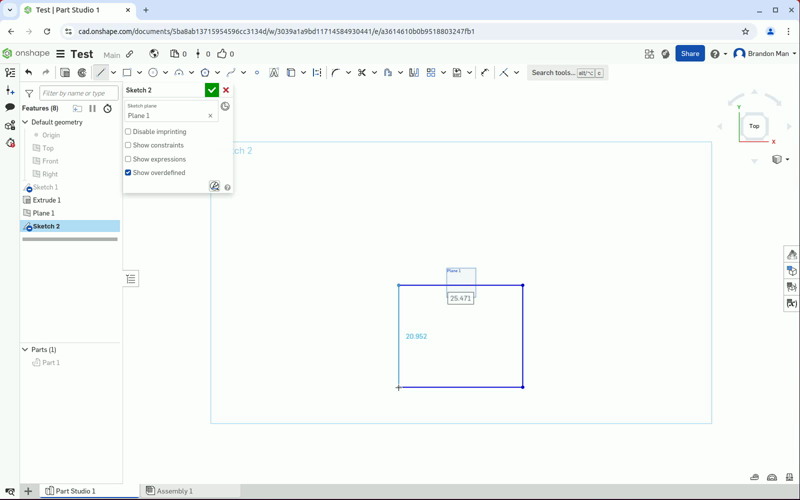
key_up(shift)
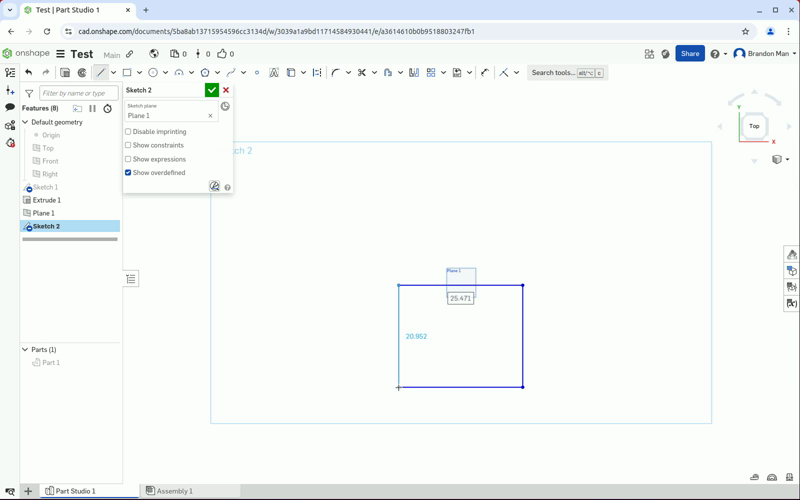
click(398, 387)
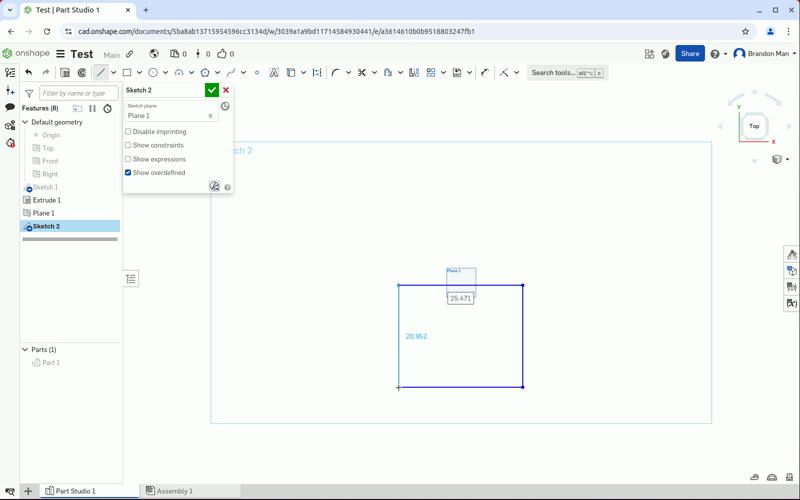
key(esc)
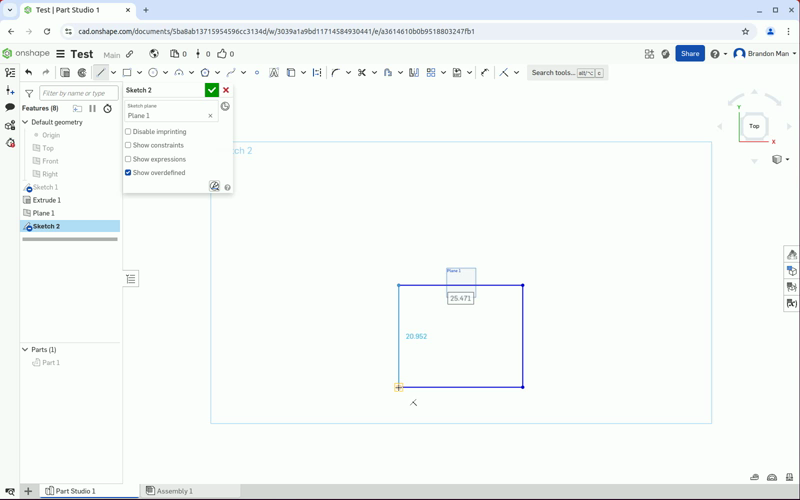
mouse_move(473, 362)
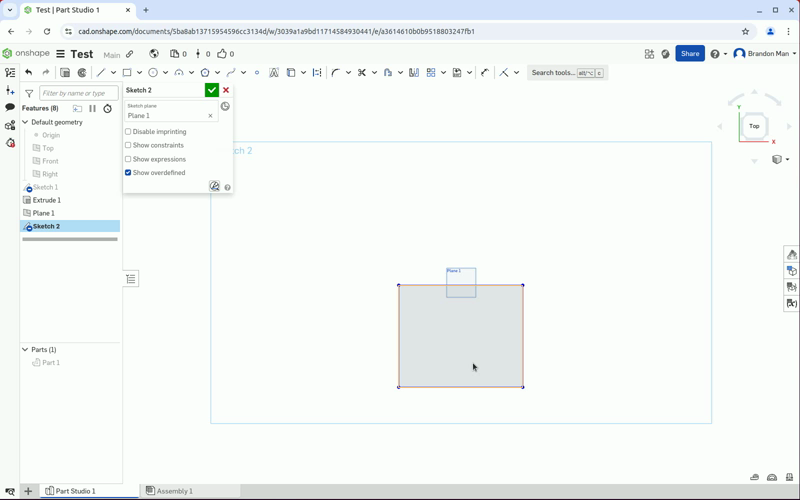
click(473, 362)
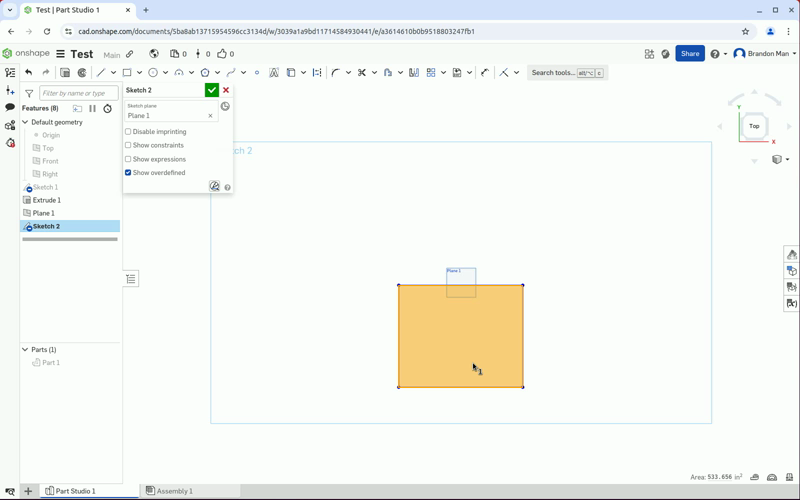
mouse_move(73, 352)
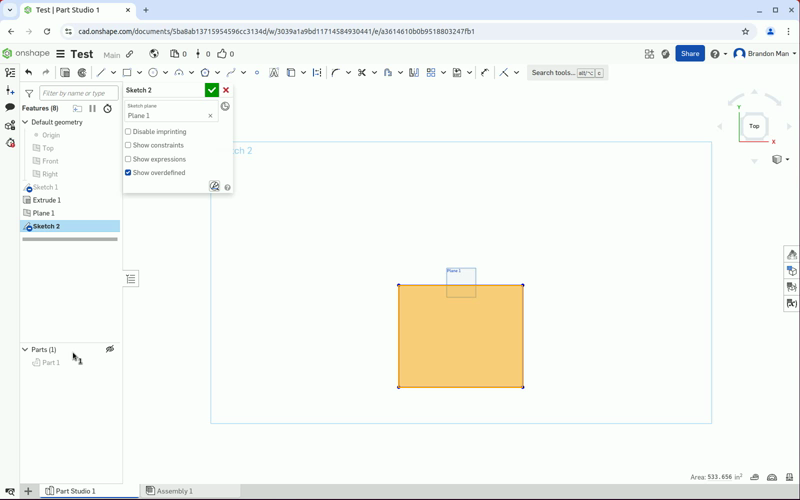
key(shift+y)
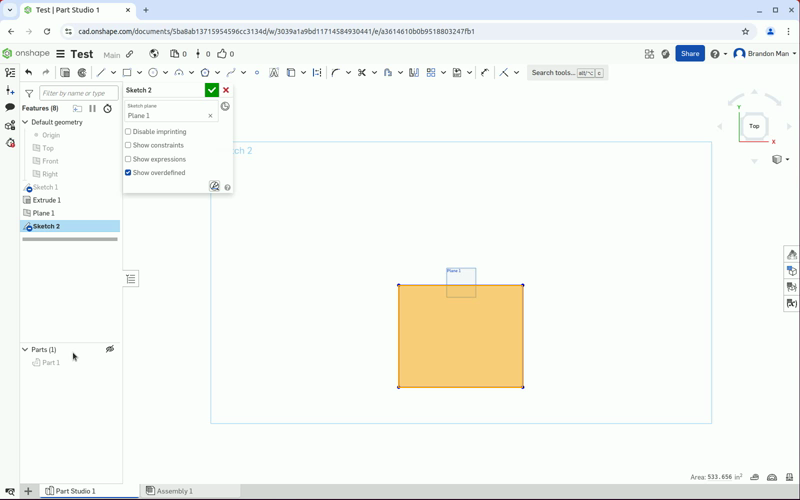
key(shift+e)
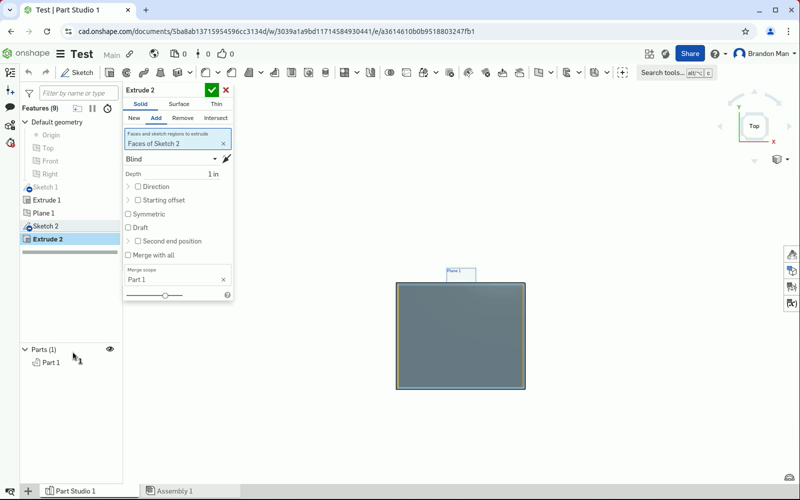
mouse_move(143, 106)
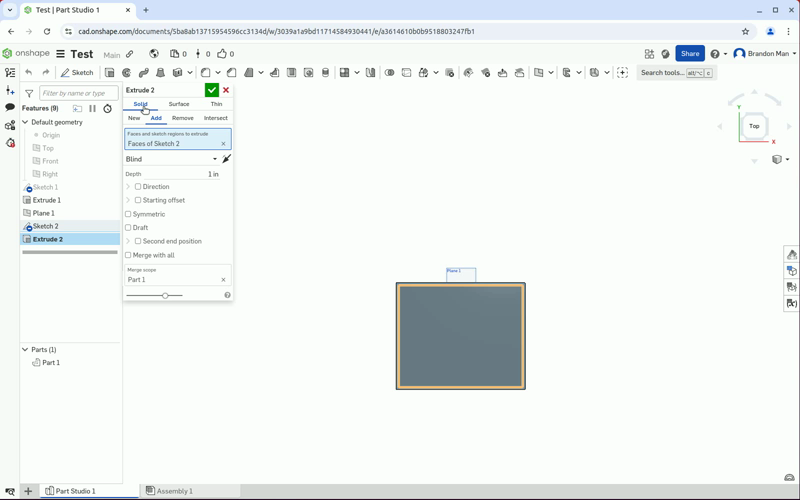
click(143, 106)
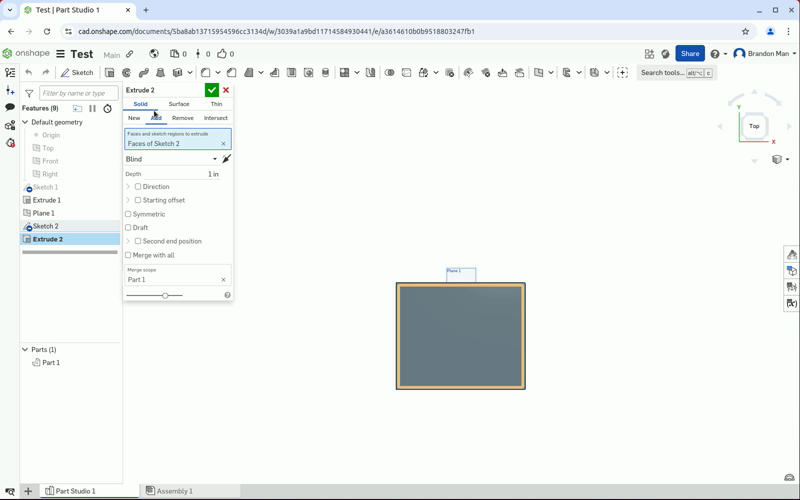
mouse_move(186, 120)
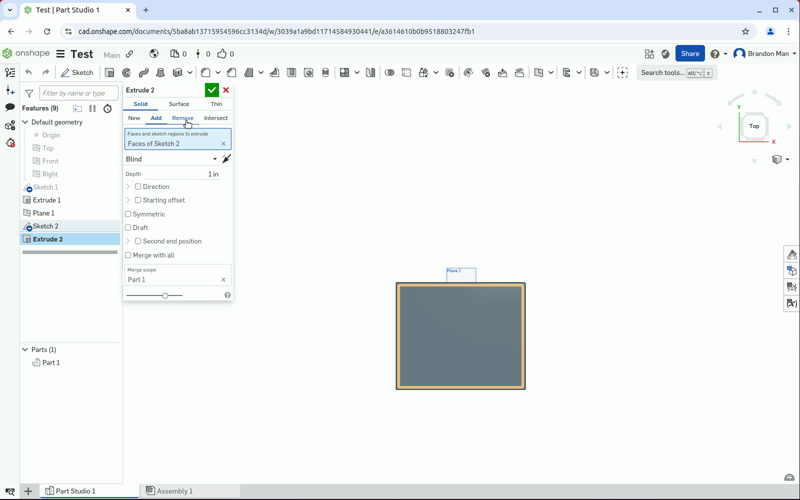
click(186, 120)
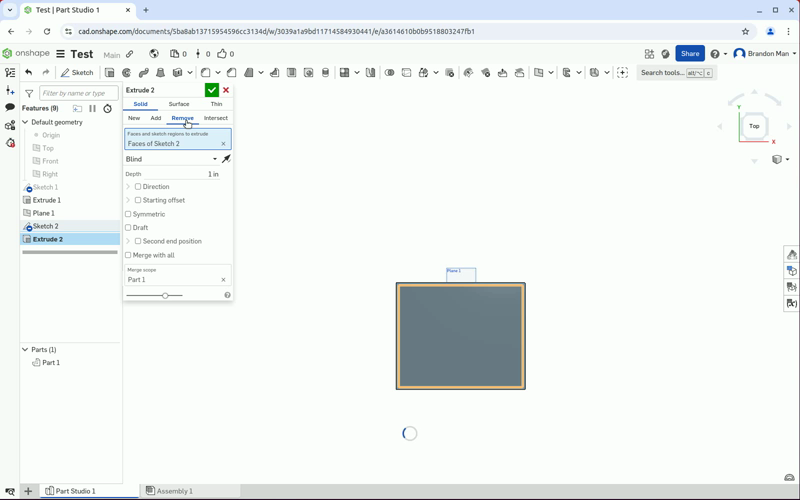
key(tab, 4)
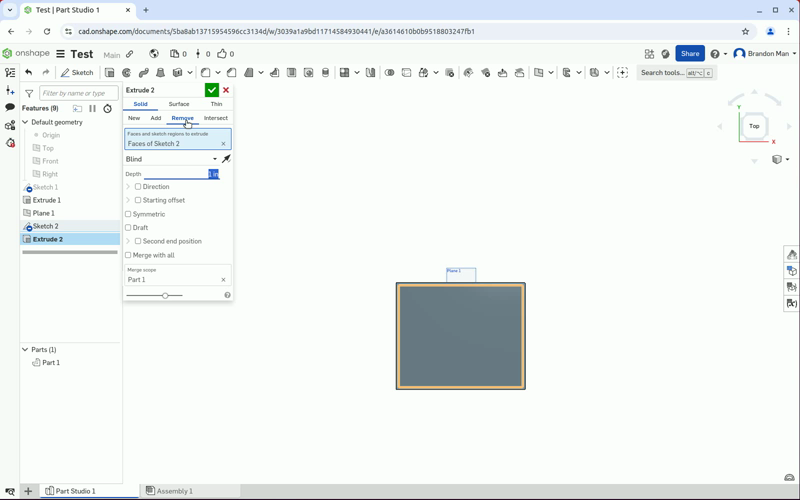
text(12.036)
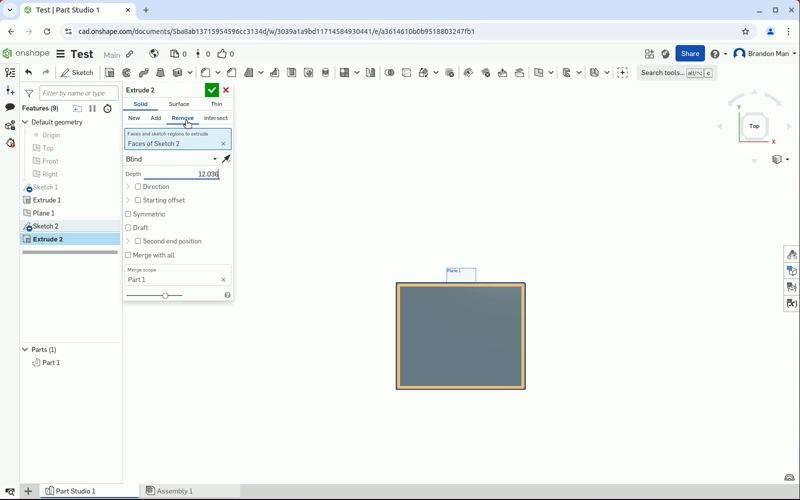
key(tab, 6)
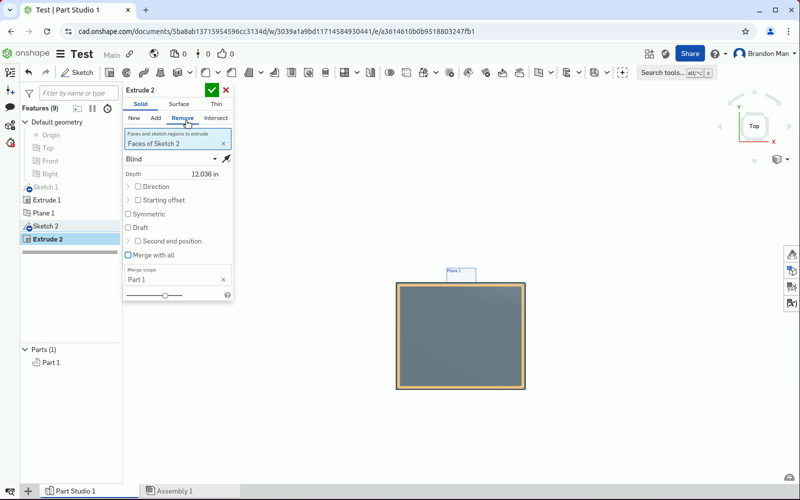
key(space)
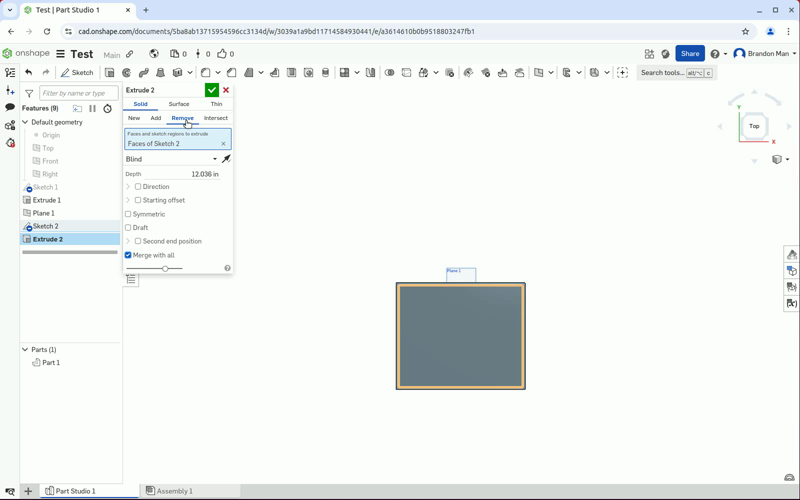
key(enter)
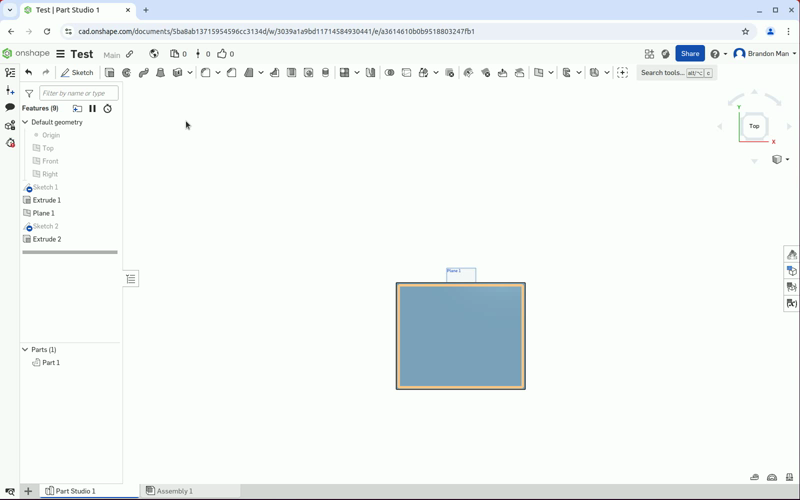
key(shift+h)
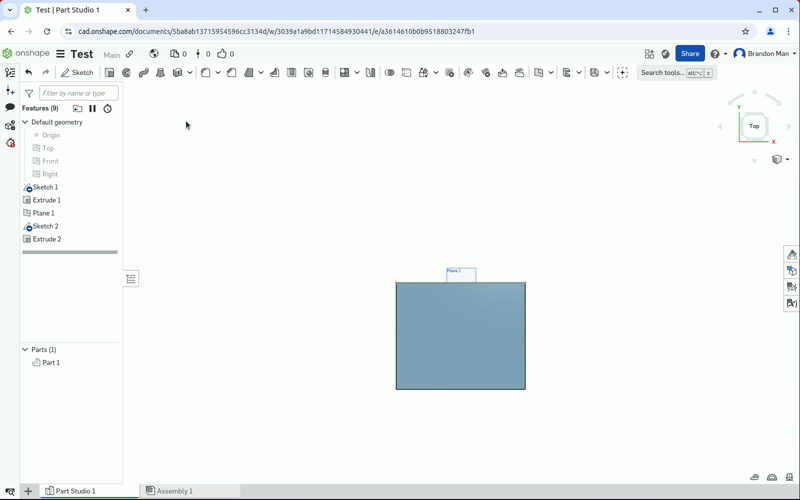
key(shift+h)
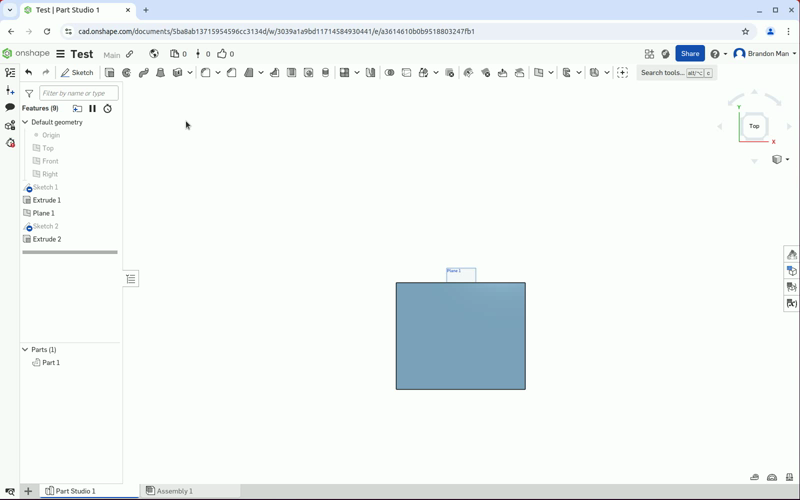
mouse_move(73, 189)
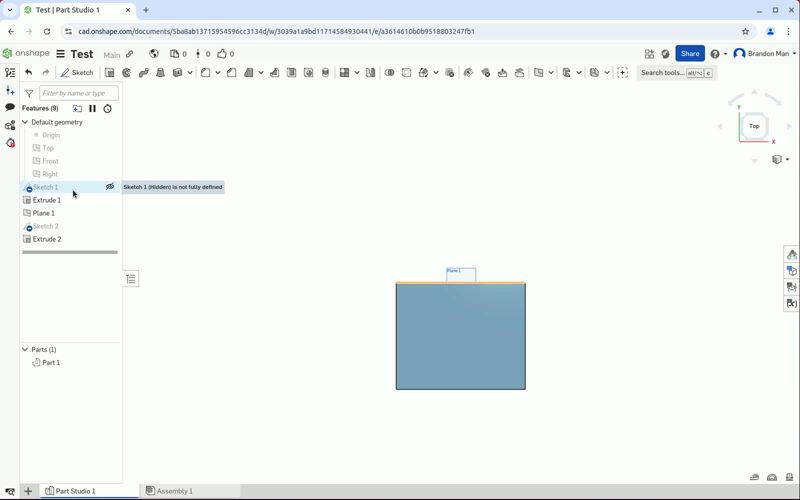
click(73, 189)
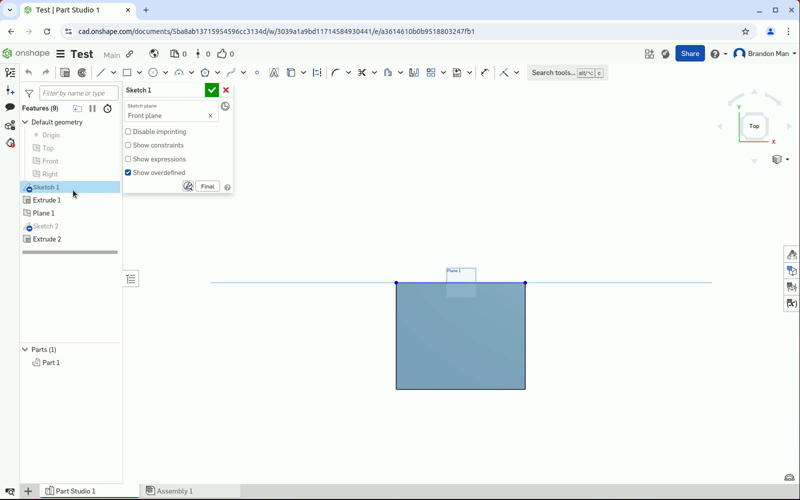
mouse_move(229, 92)
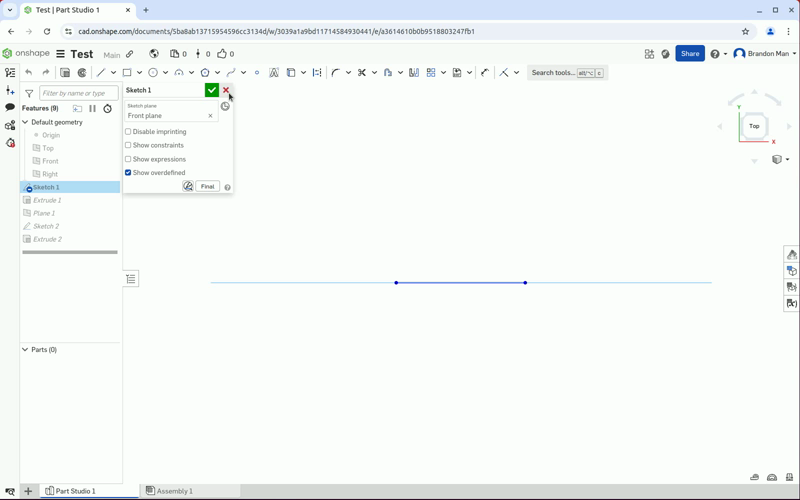
click(229, 92)
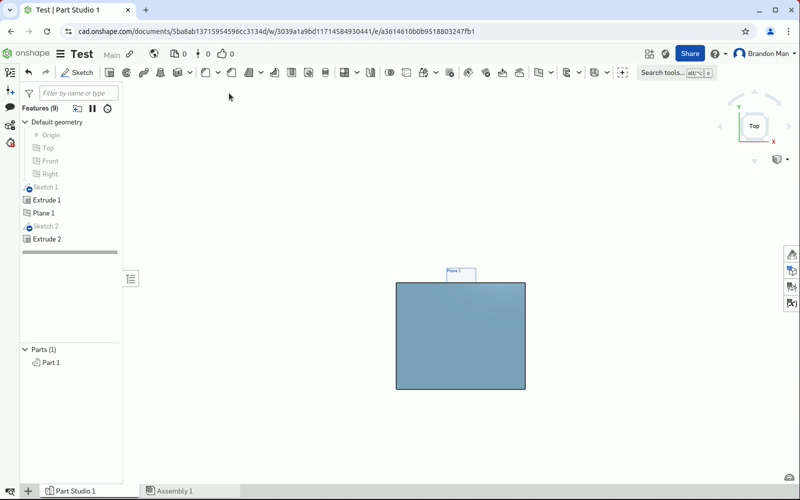
mouse_move(73, 352)
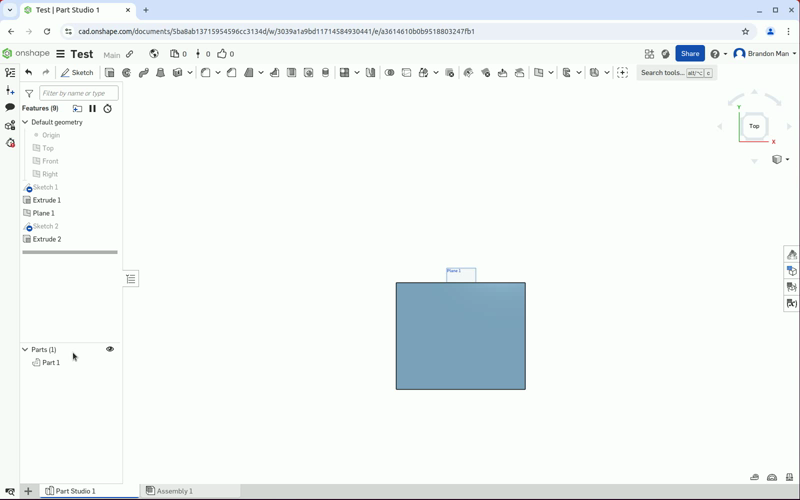
key(y)
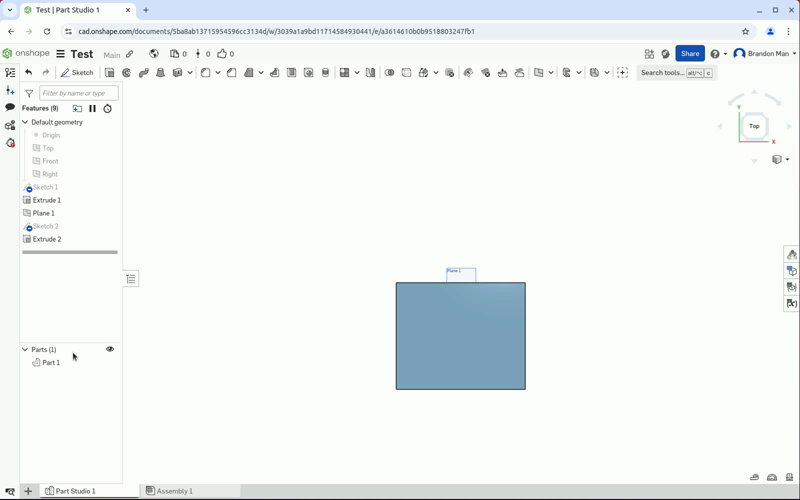
key(shift+p)
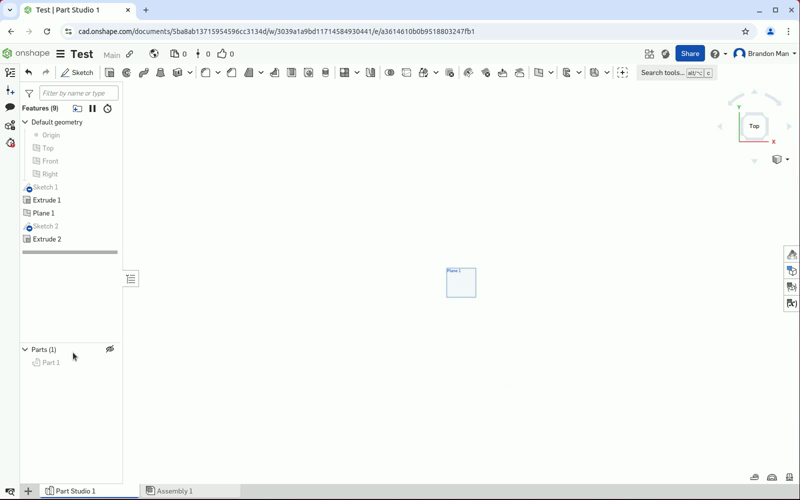
key(space)
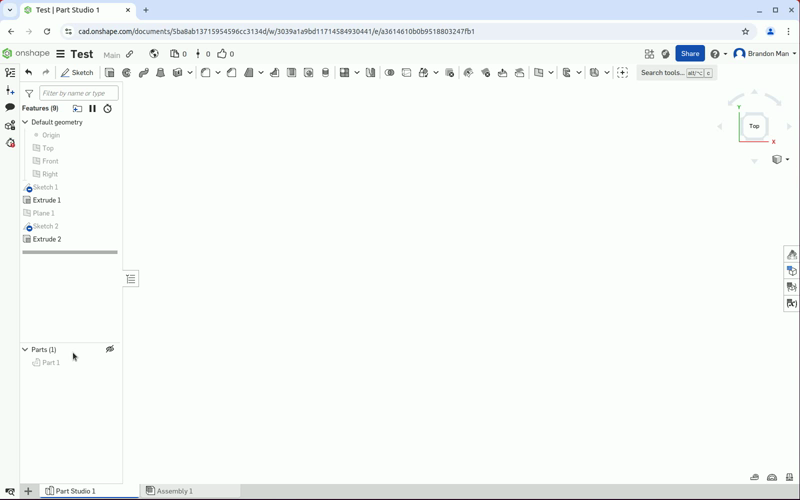
key_down(shift)
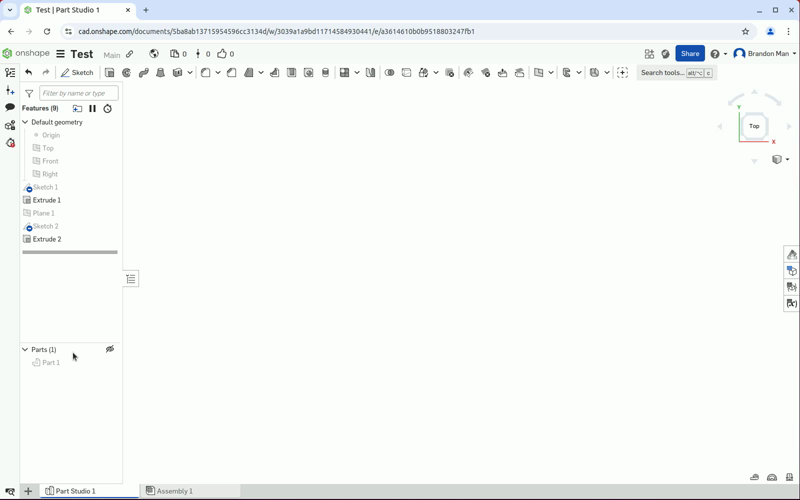
key(up)
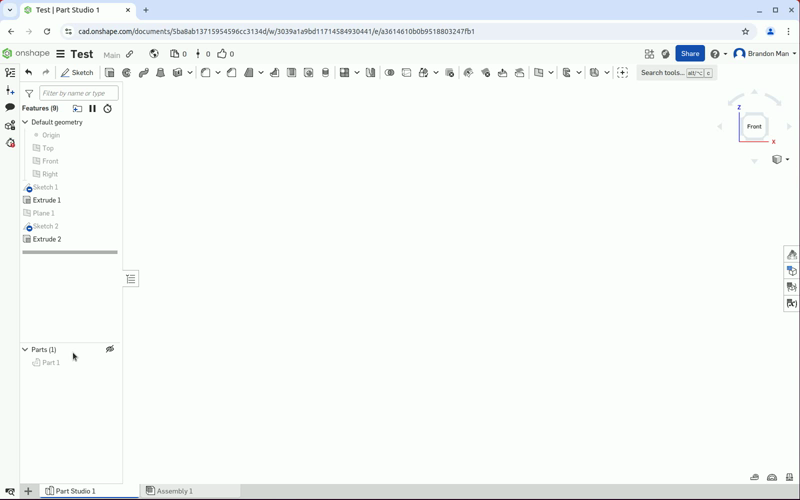
key_up(shift)
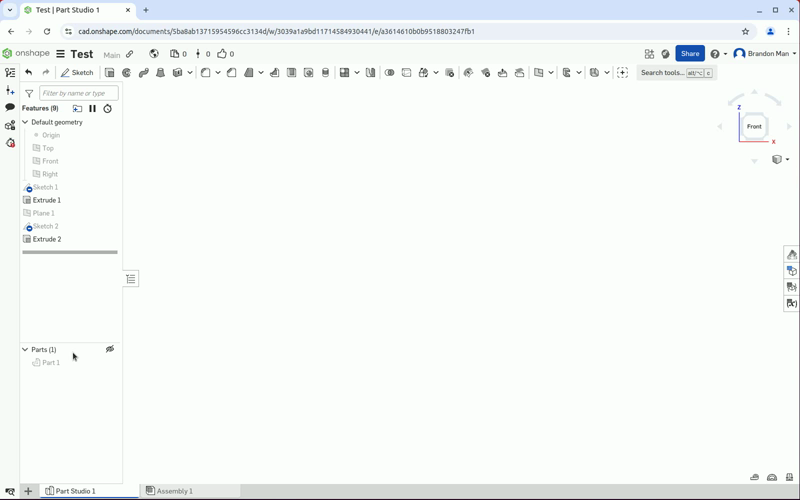
mouse_move(73, 352)
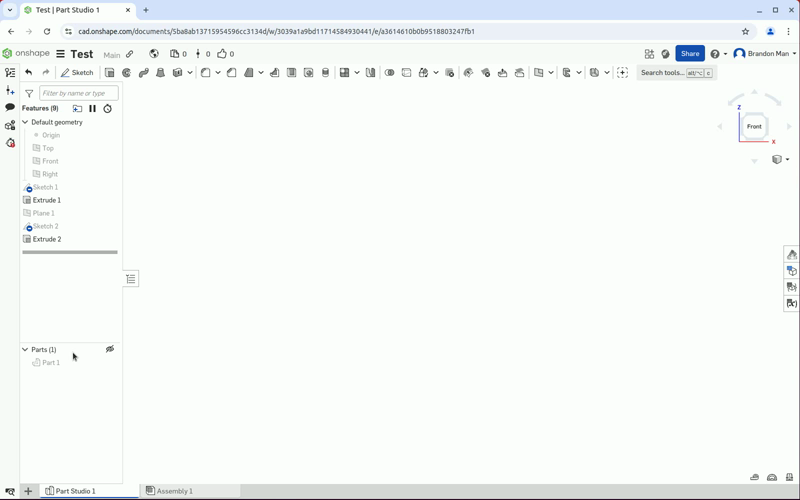
key(shift+y)
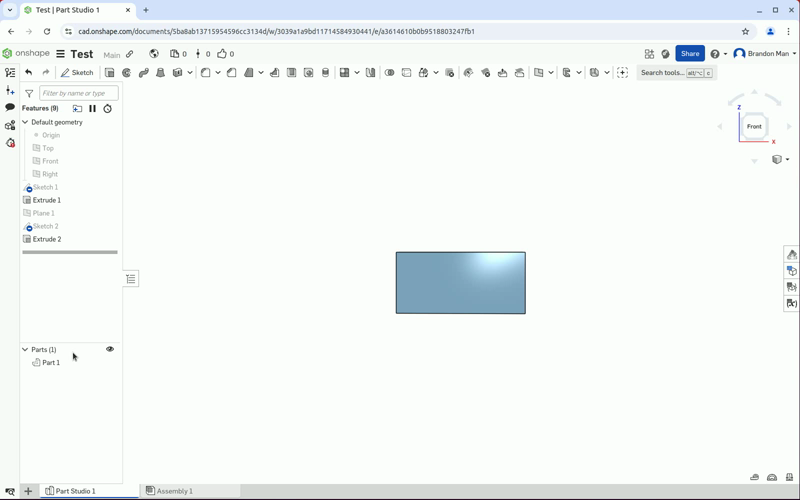
mouse_move(541, 75)
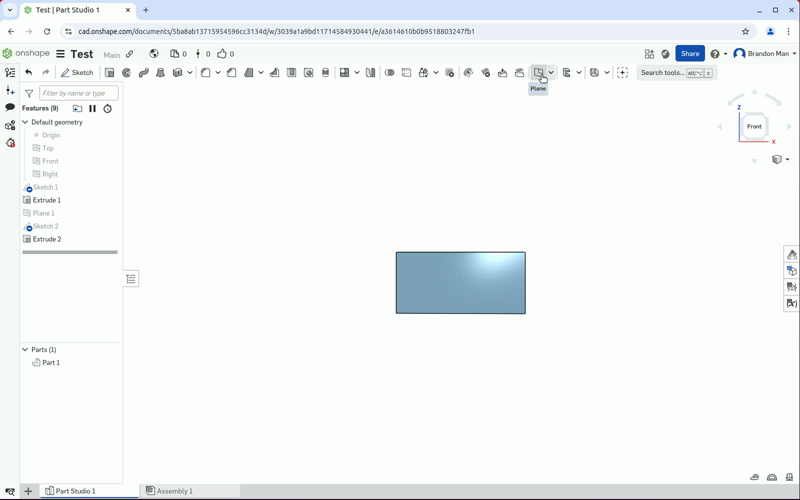
click(541, 75)
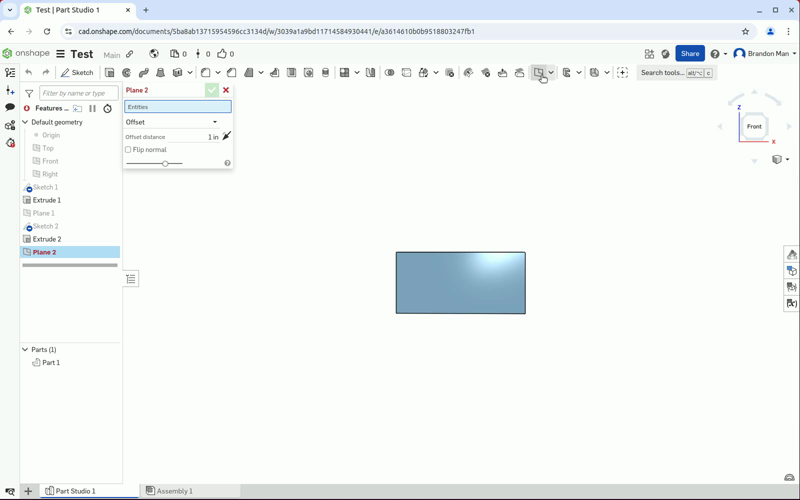
mouse_move(73, 163)
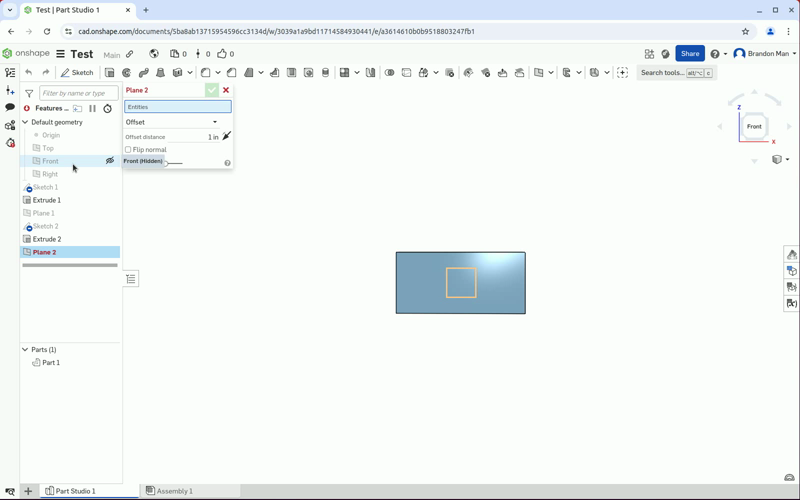
click(73, 163)
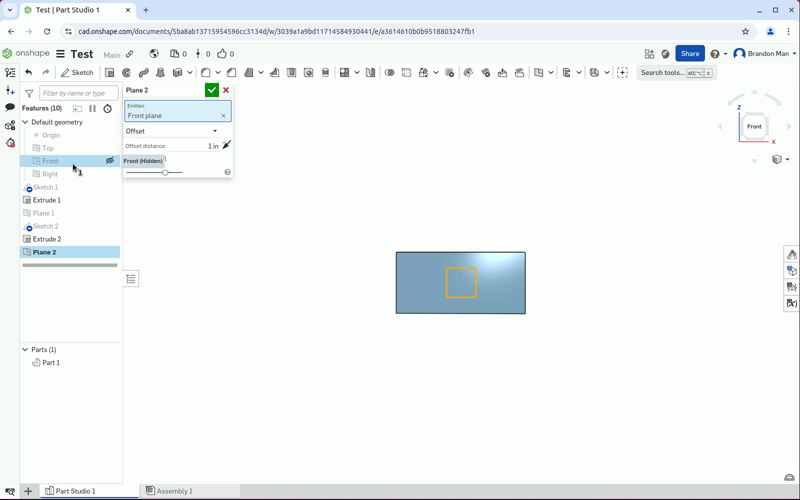
key(tab, 2)
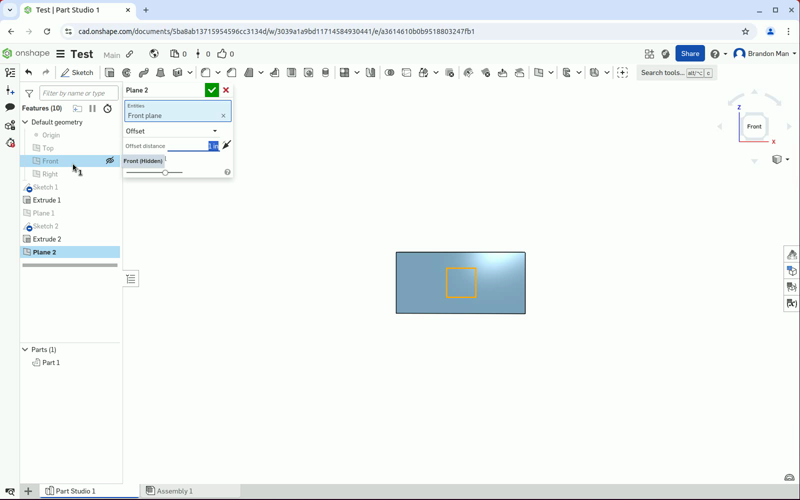
text(21.907)
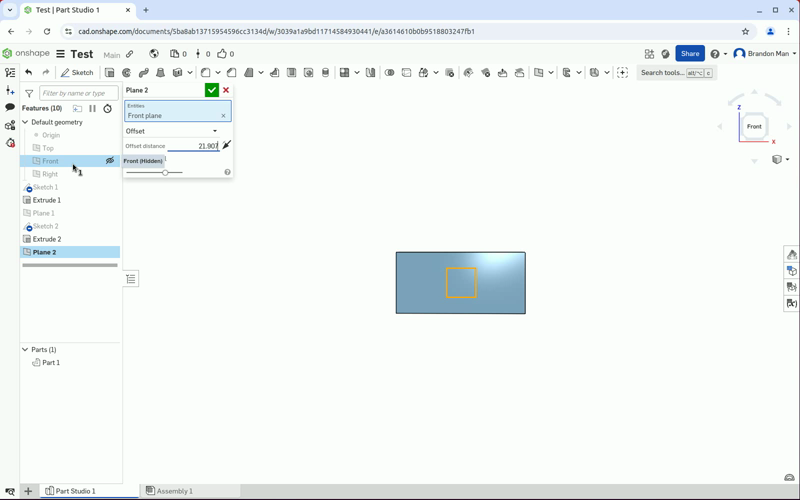
key(enter, 2)
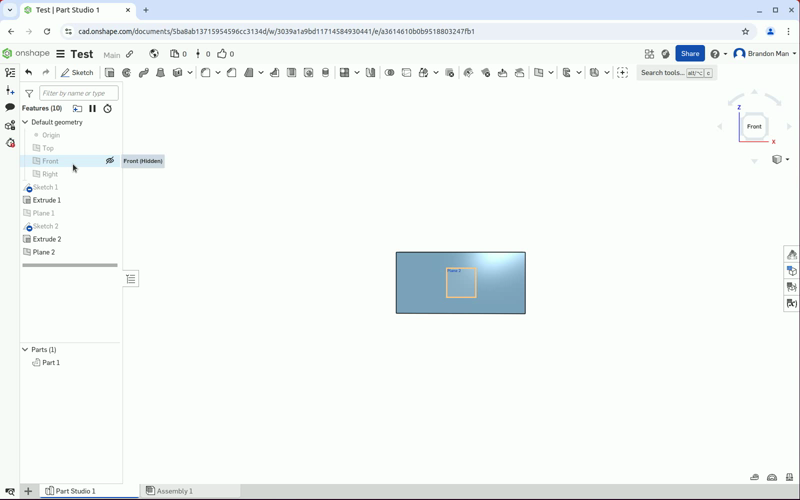
key(shift+s)
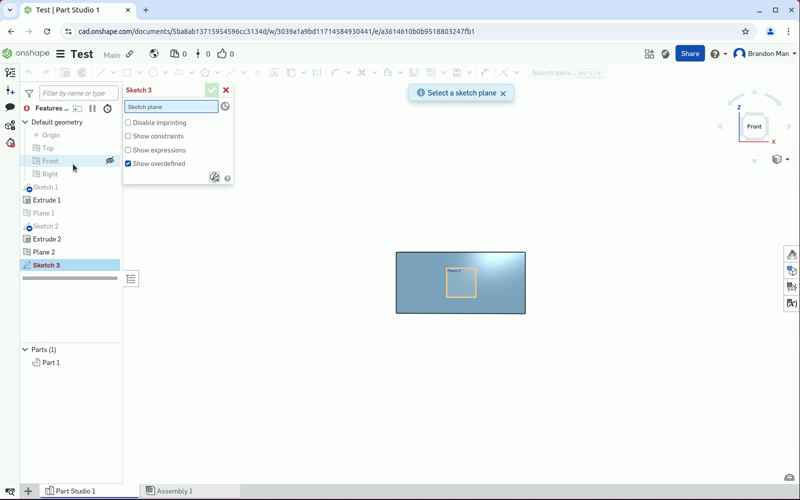
mouse_move(73, 254)
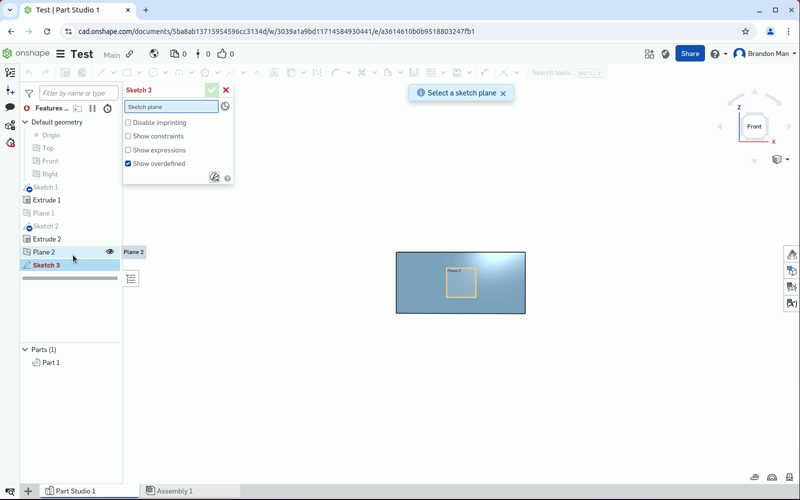
click(73, 254)
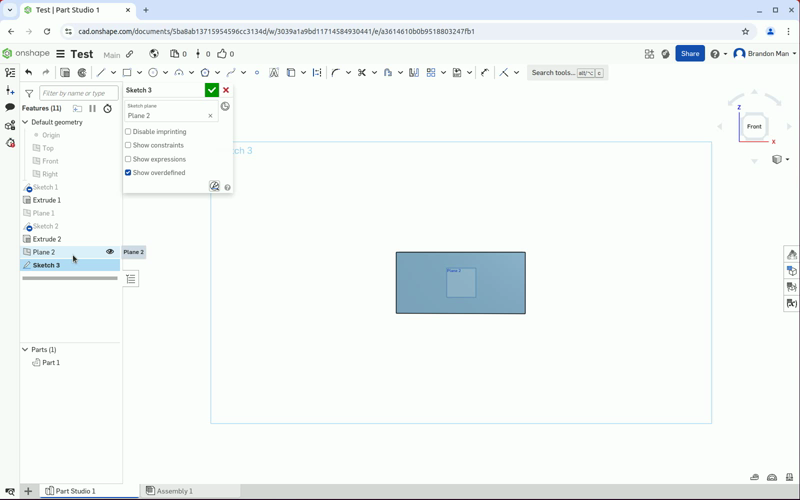
mouse_move(73, 352)
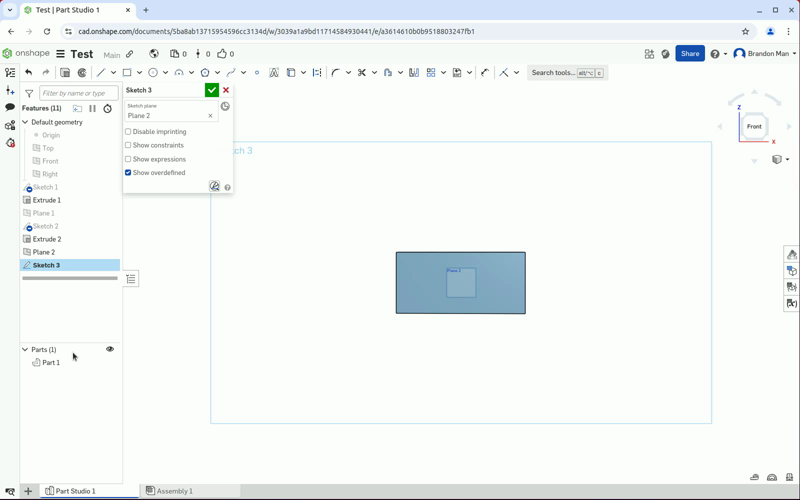
key(y)
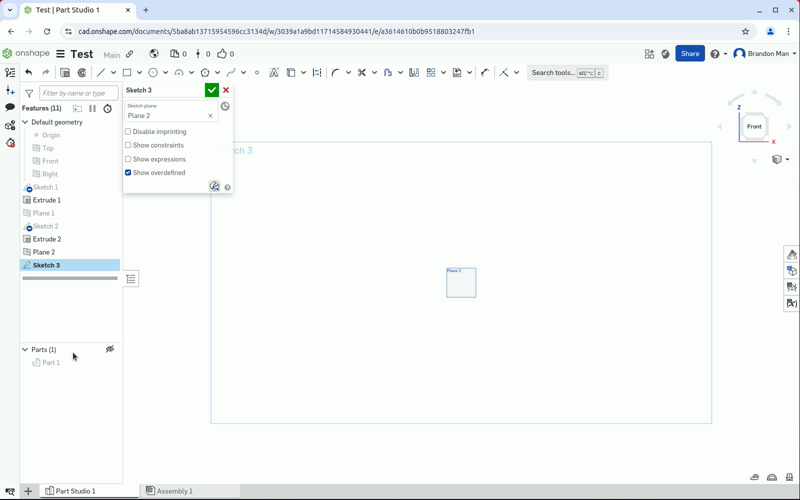
key(c)
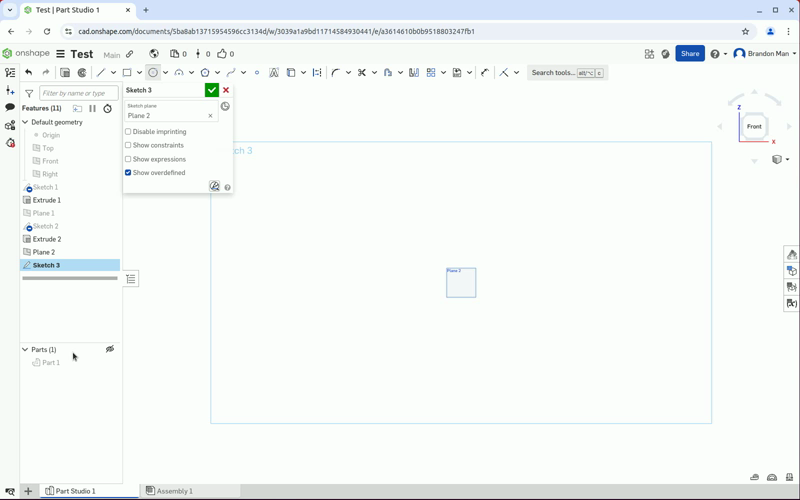
key_down(shift)
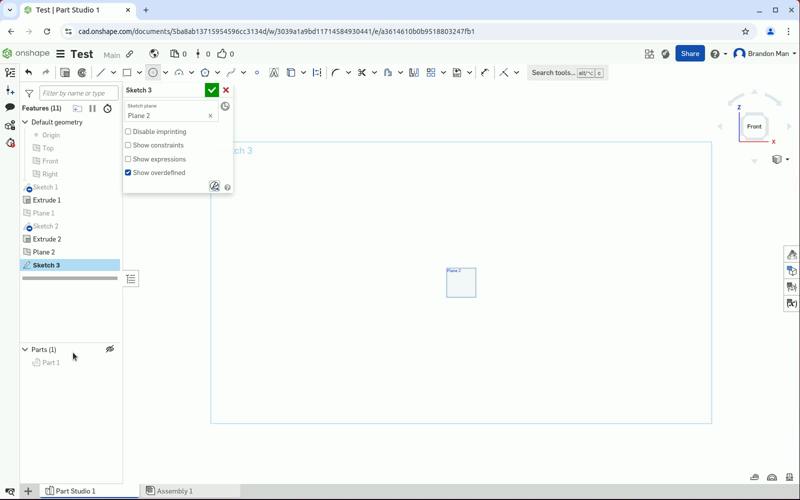
mouse_move(461, 268)
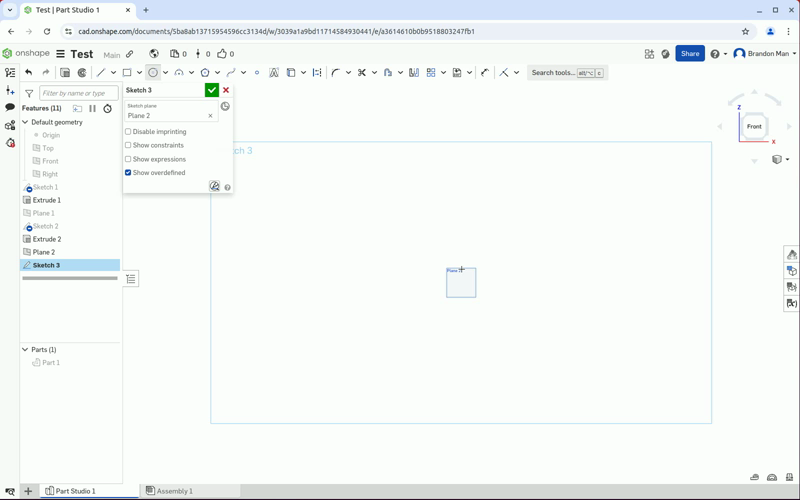
click(461, 268)
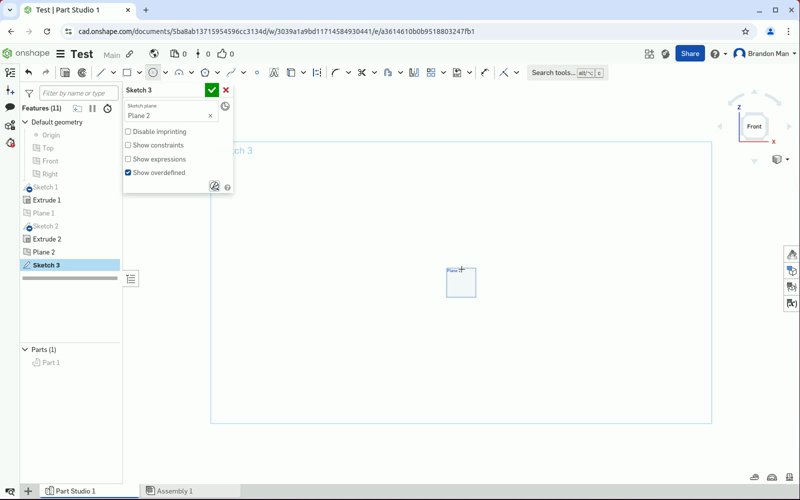
key_up(shift)
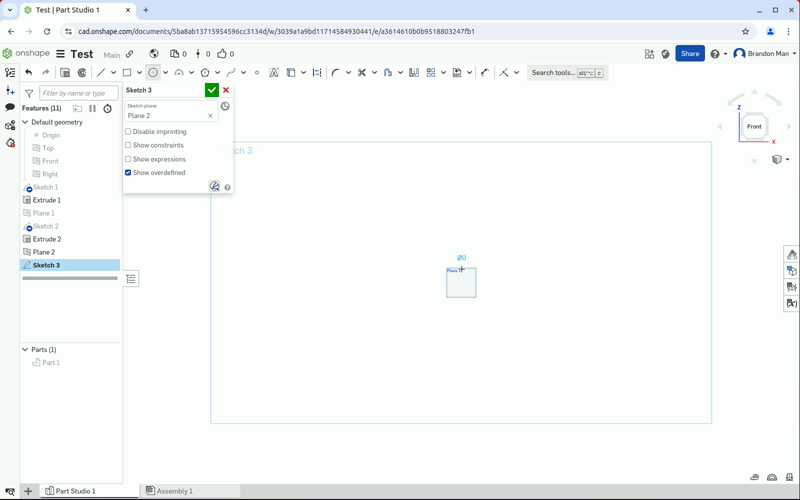
mouse_move(470, 268)
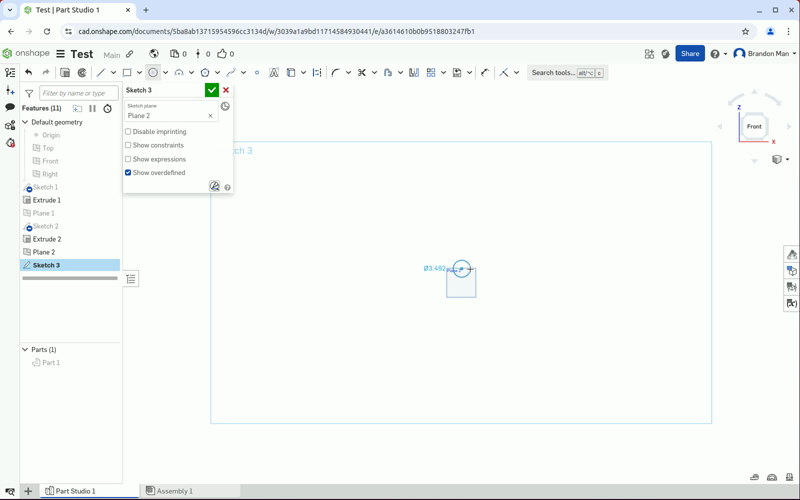
click(470, 268)
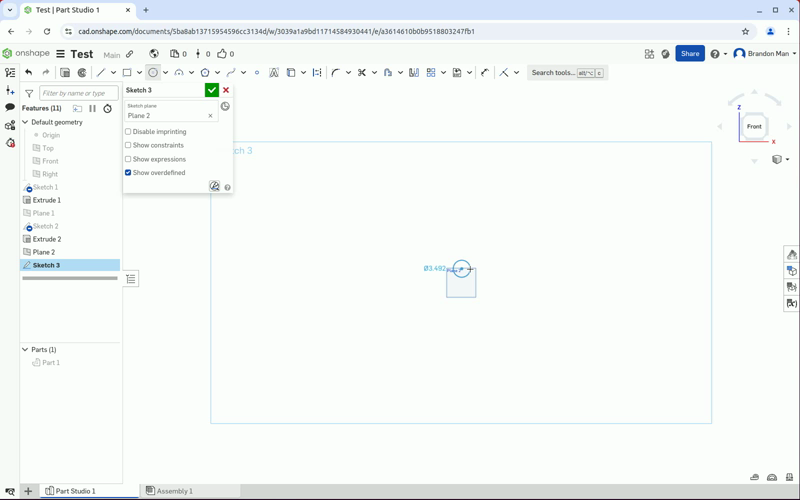
key(esc)
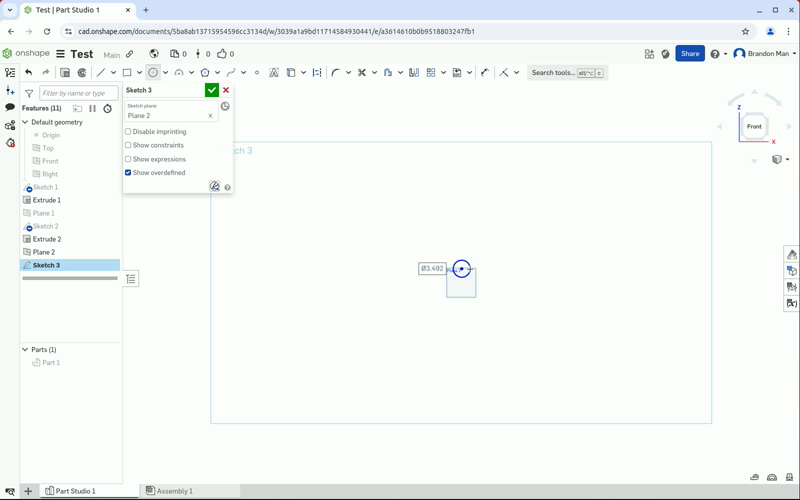
mouse_move(463, 274)
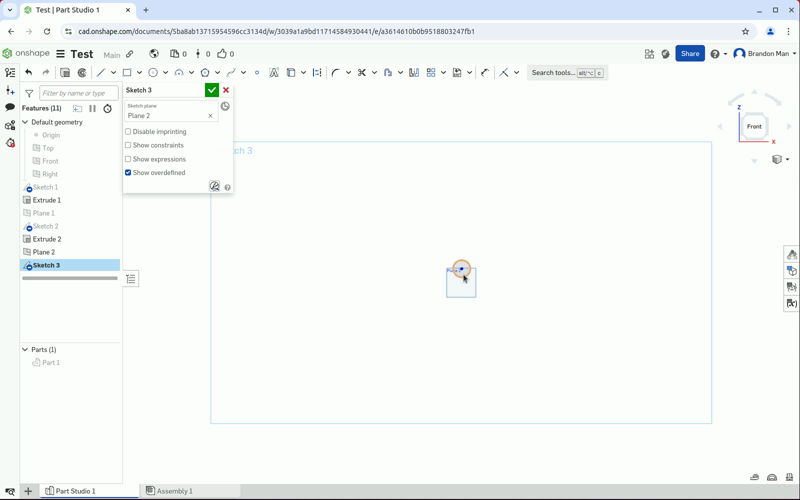
scroll(6)
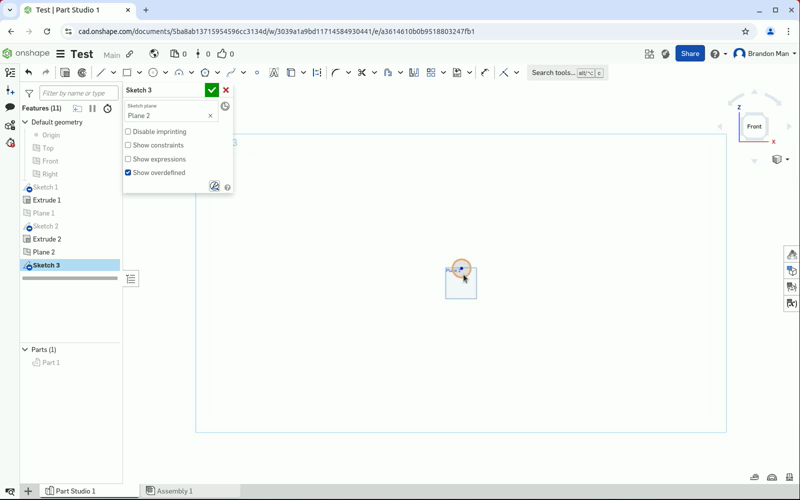
scroll(6)
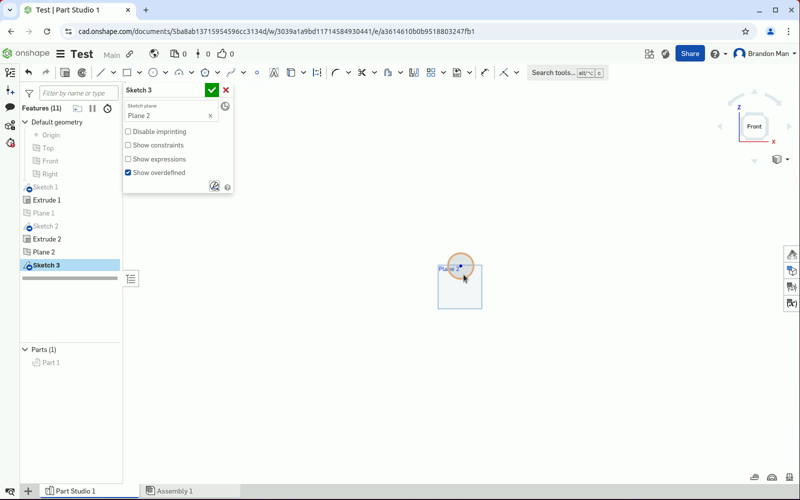
scroll(6)
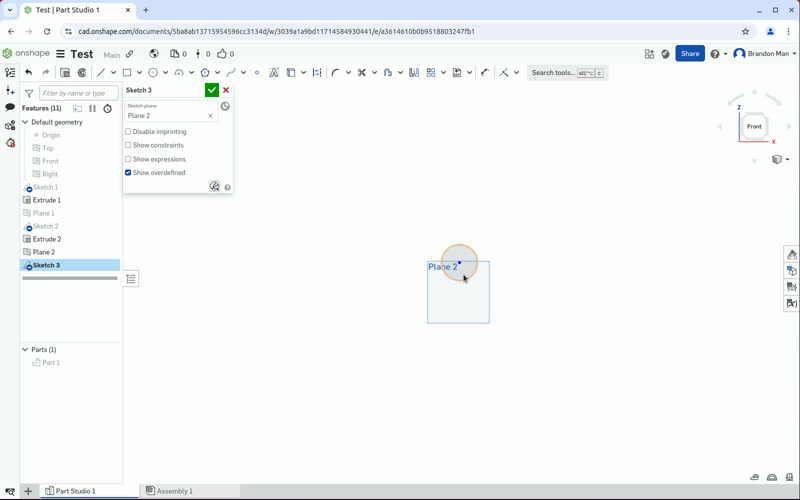
scroll(6)
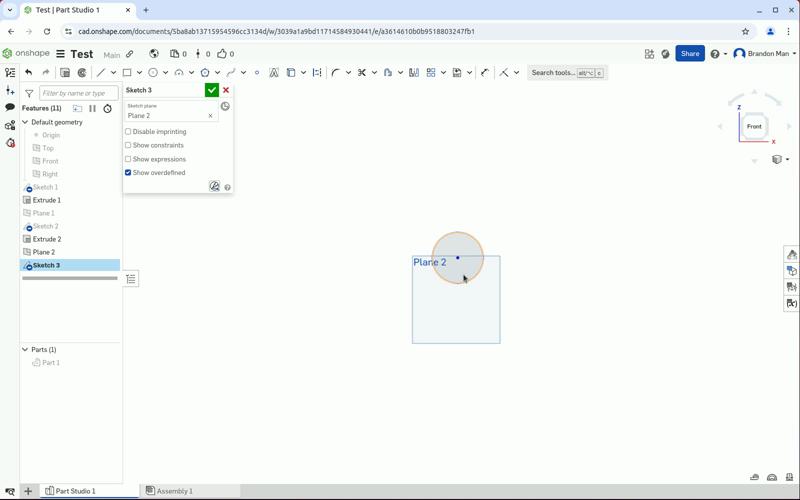
scroll(6)
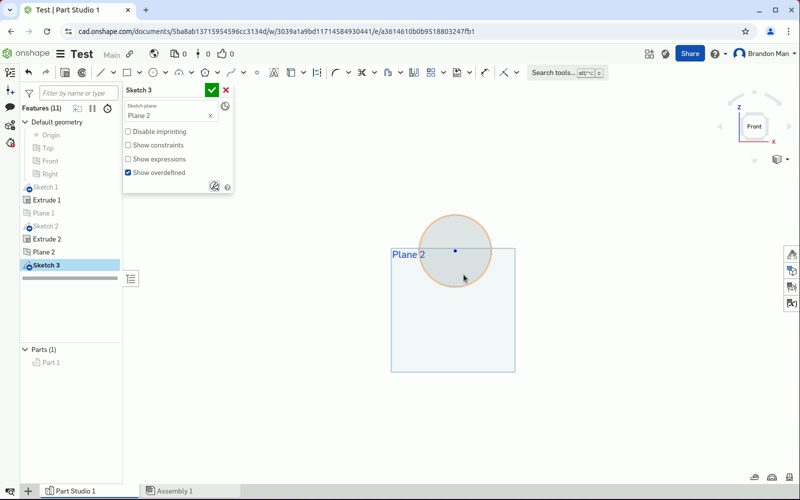
scroll(6)
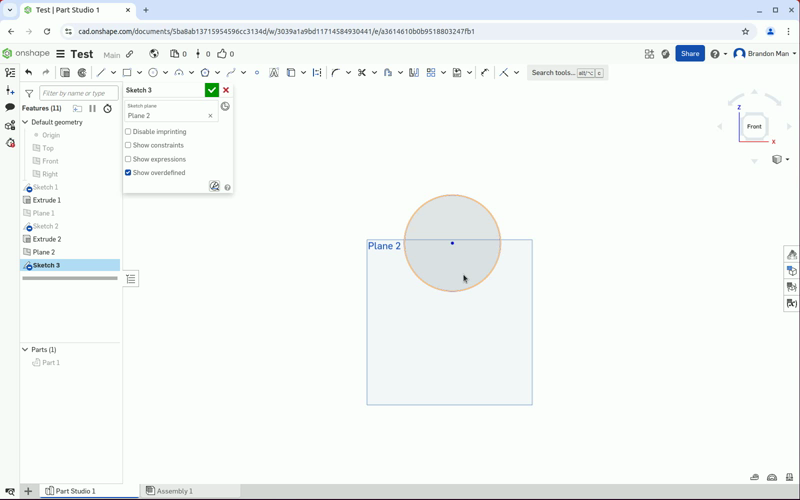
scroll(6)
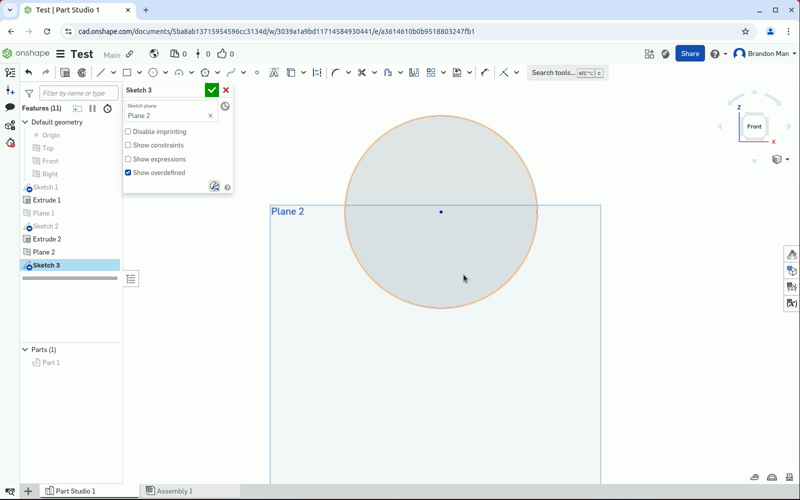
click(463, 274)
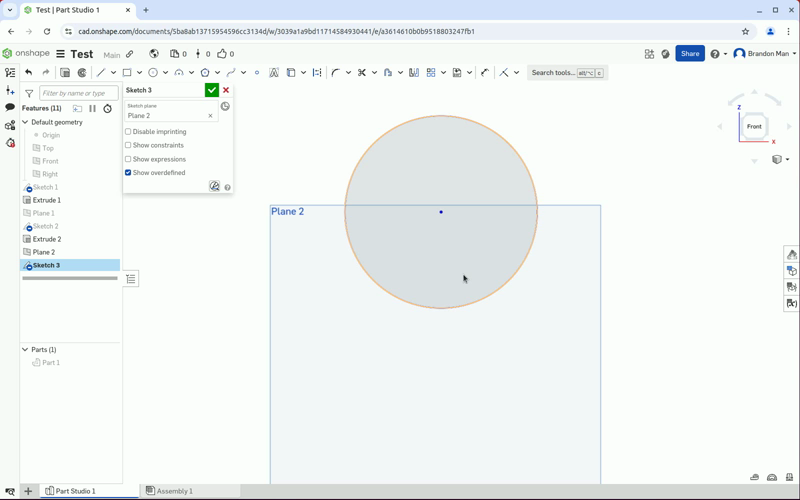
scroll(-6)
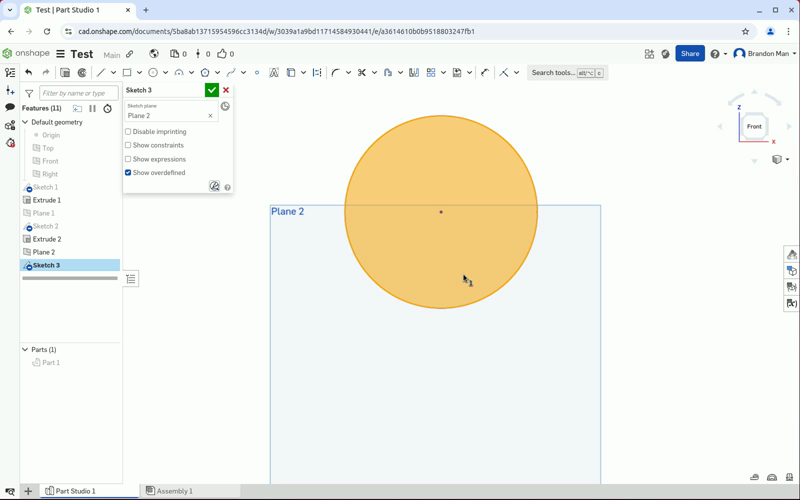
scroll(-6)
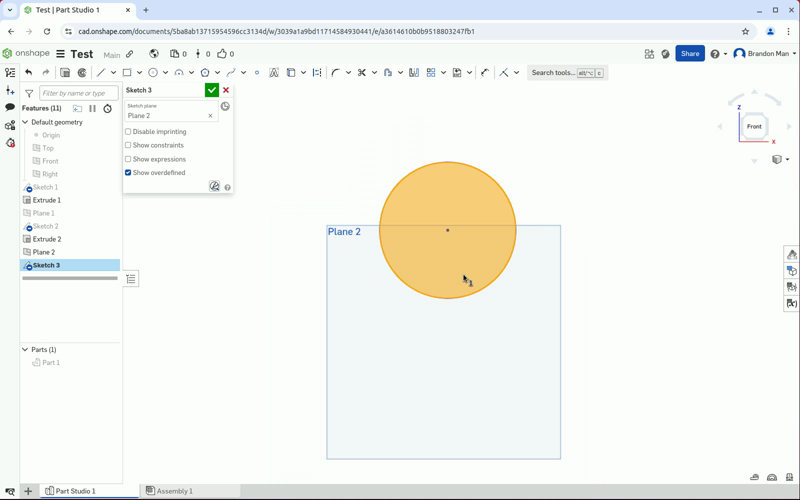
scroll(-6)
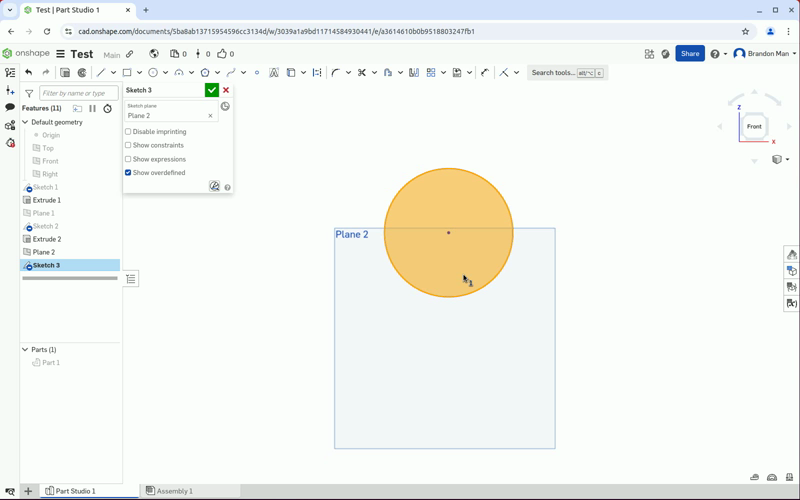
scroll(-6)
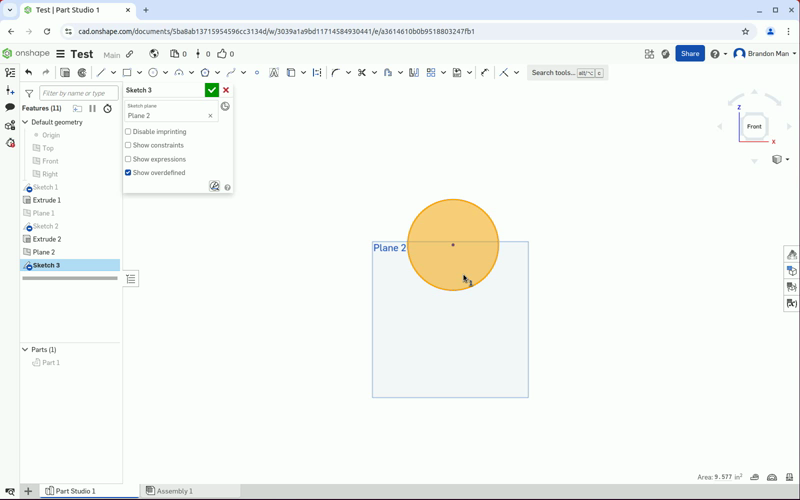
scroll(-6)
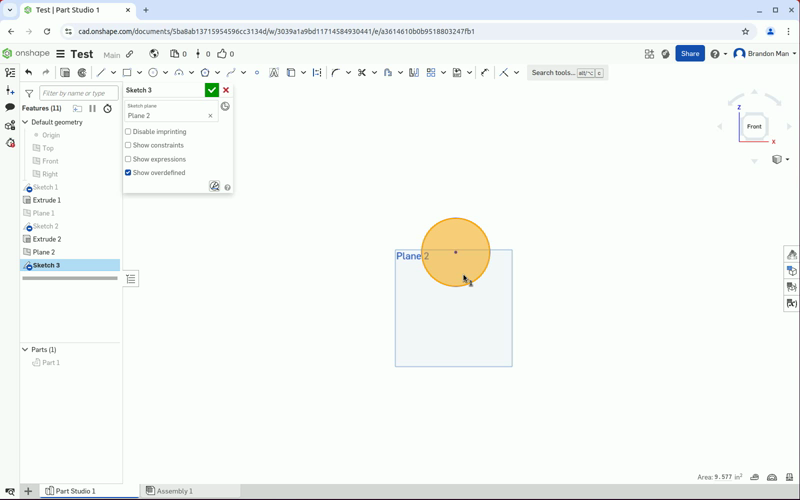
scroll(-6)
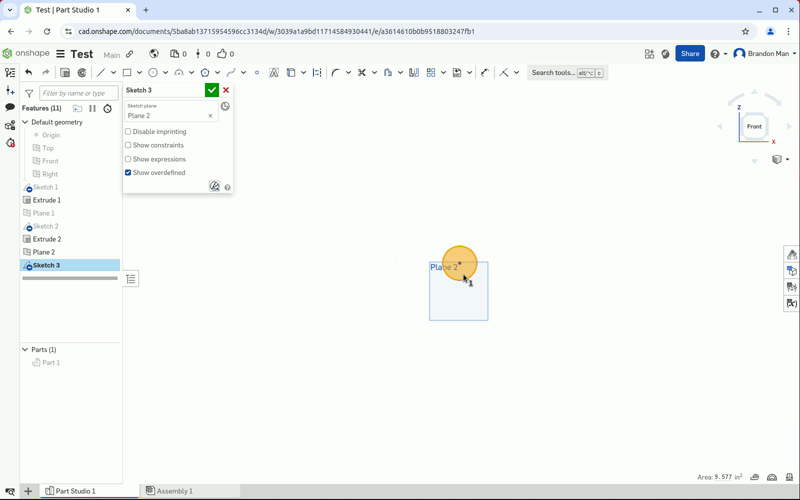
scroll(-6)
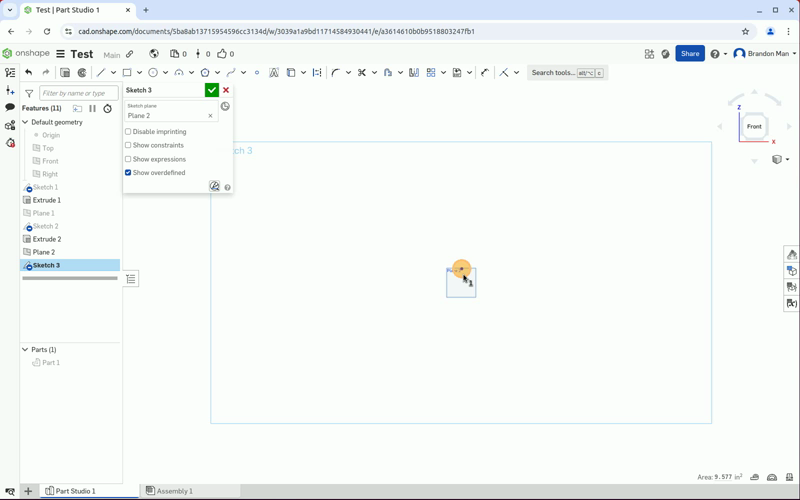
mouse_move(73, 352)
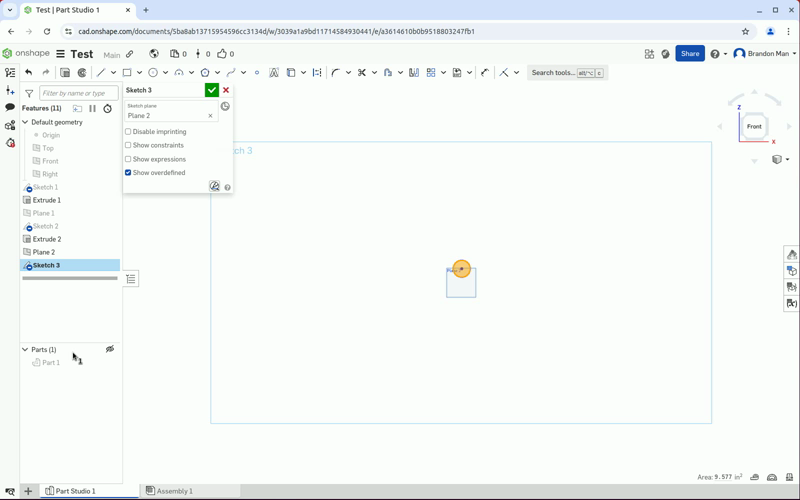
key(shift+y)
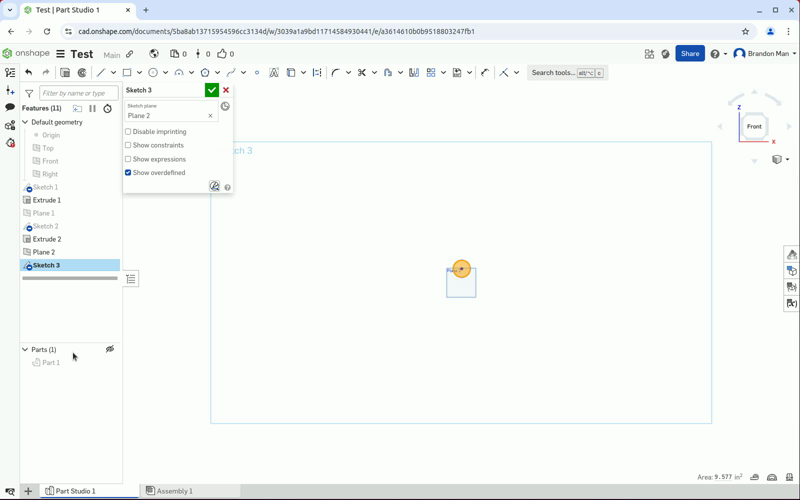
key(shift+e)
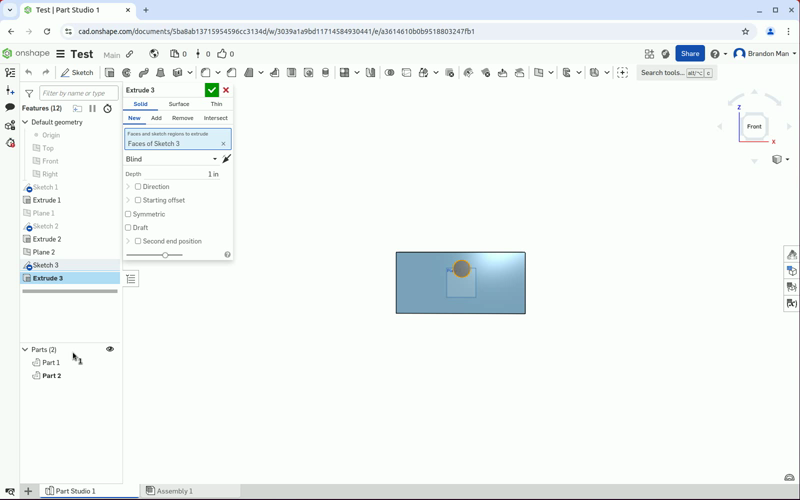
mouse_move(143, 106)
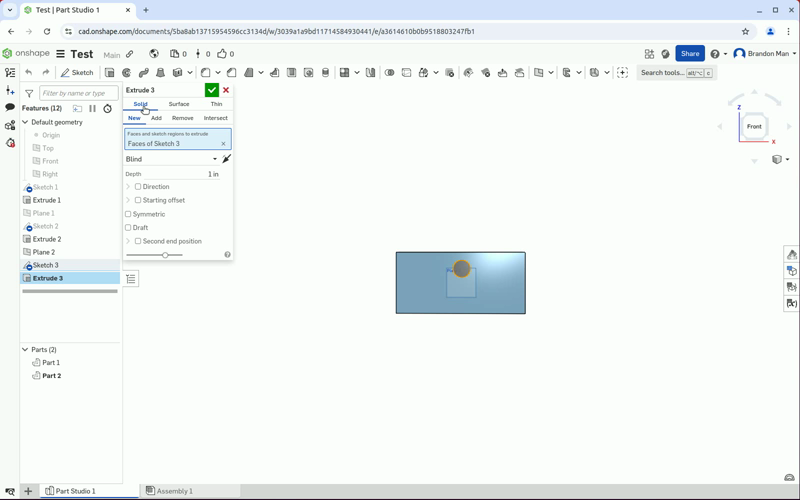
click(143, 106)
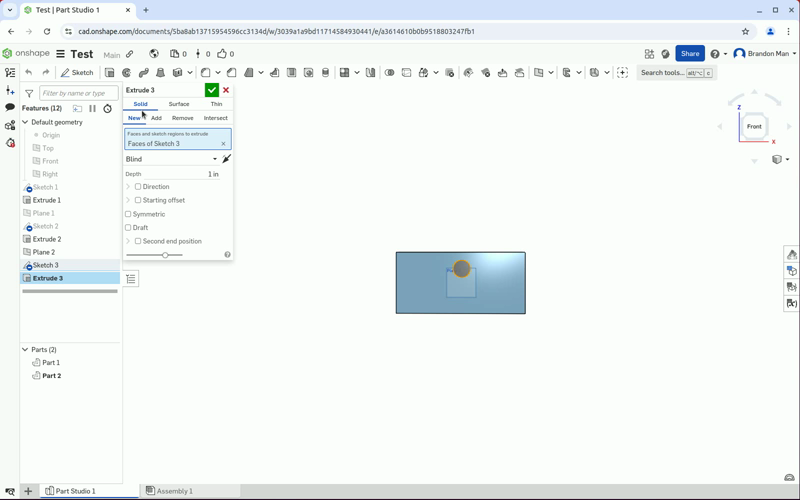
mouse_move(137, 120)
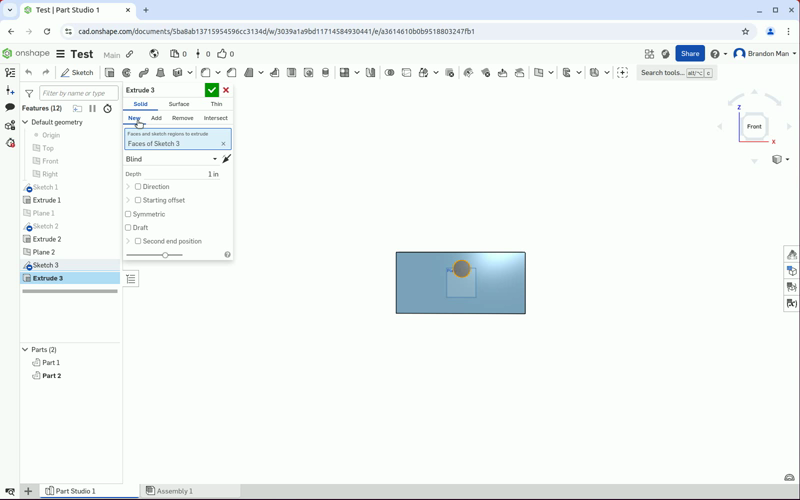
click(137, 120)
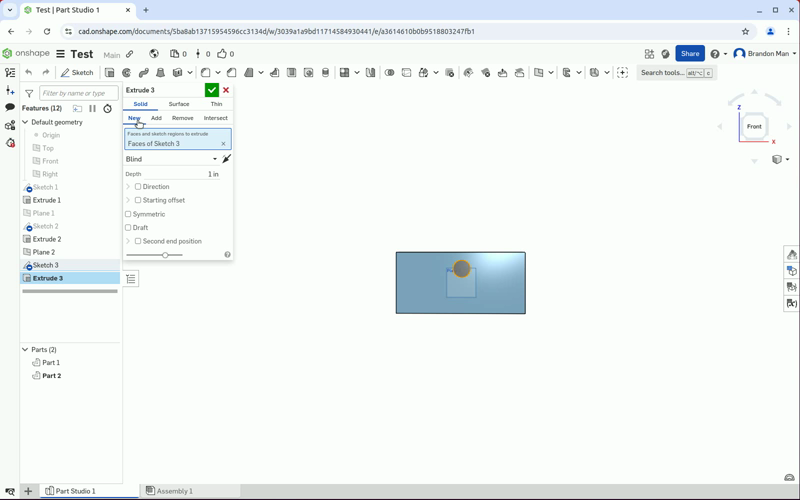
key(tab, 4)
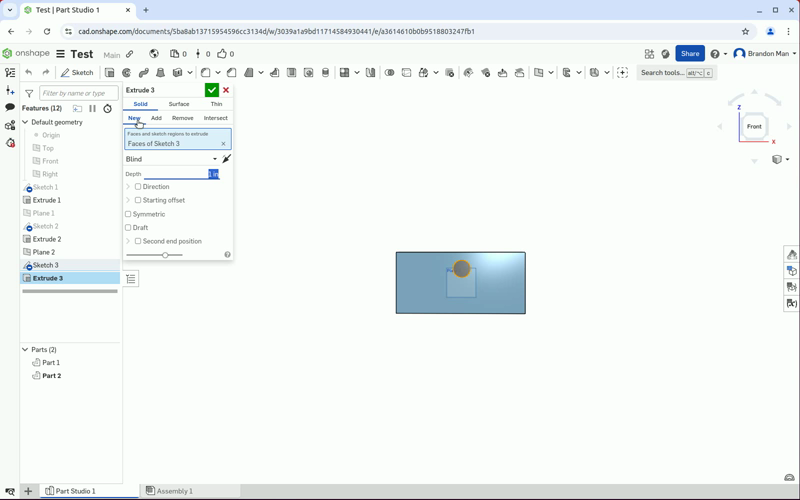
text(1.204)
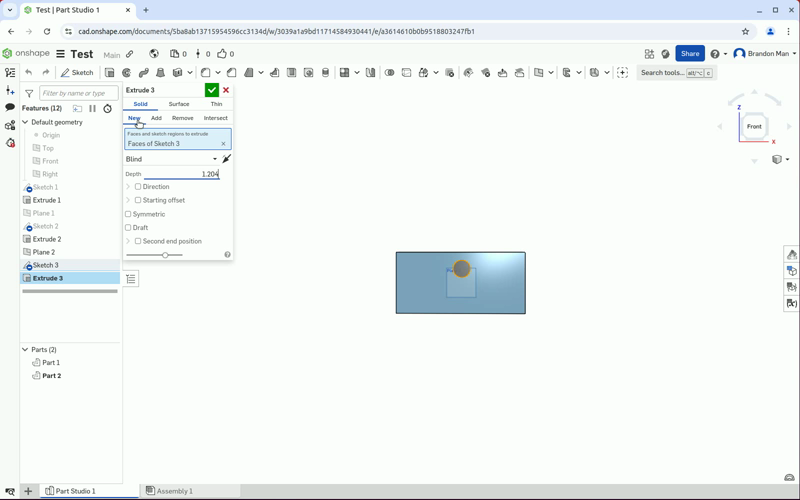
key(enter)
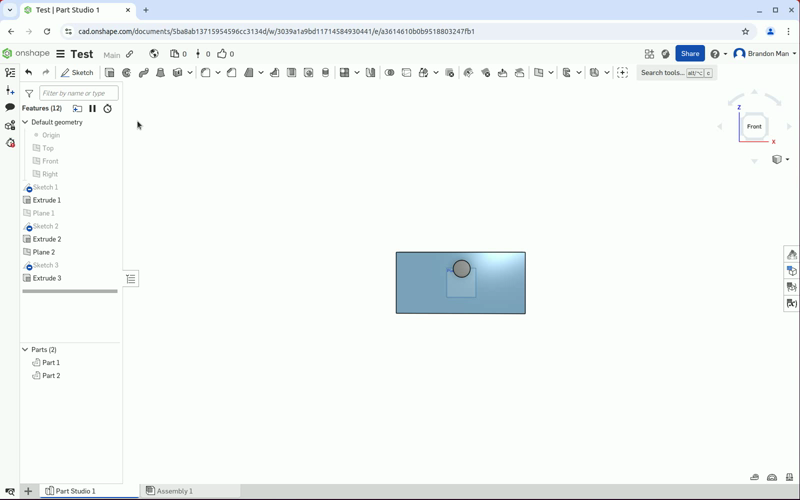
key(shift+h)
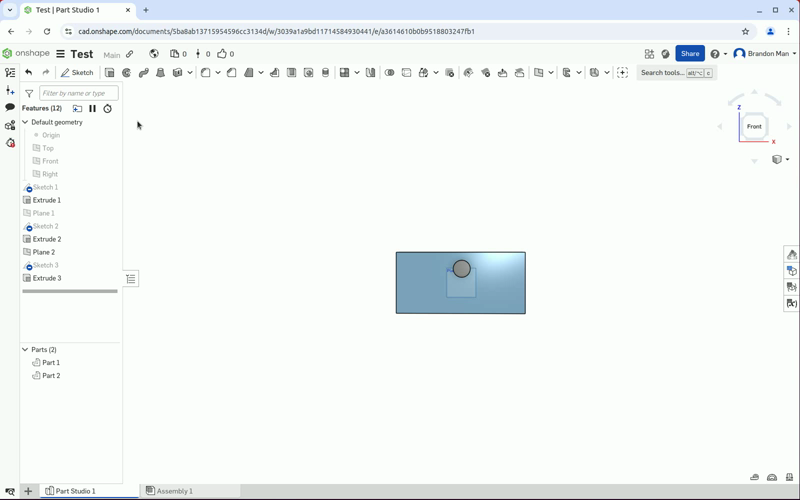
key(shift+h)
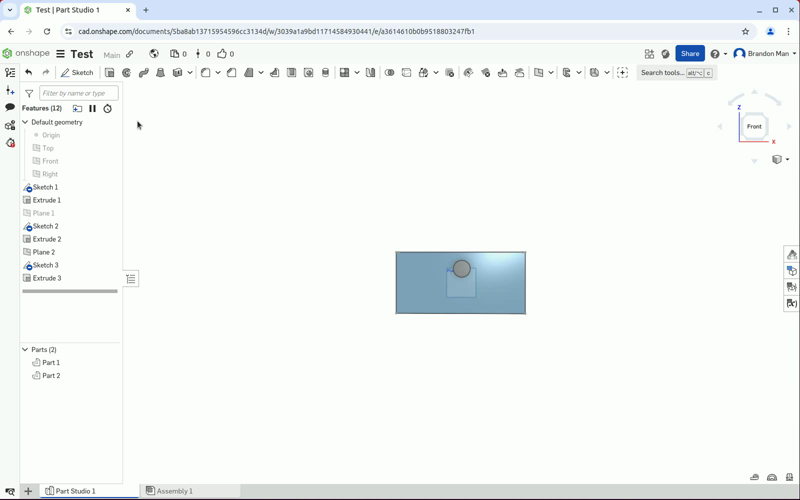
key(shift+7)
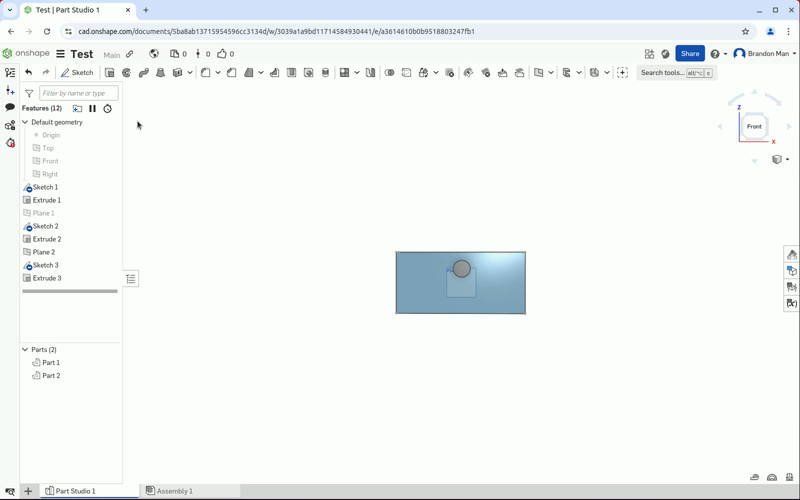
key(left, 2)
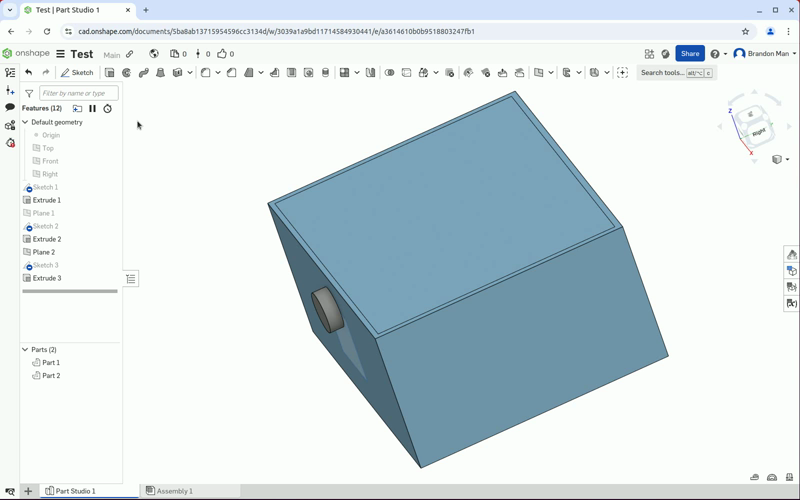
key(down, 2)
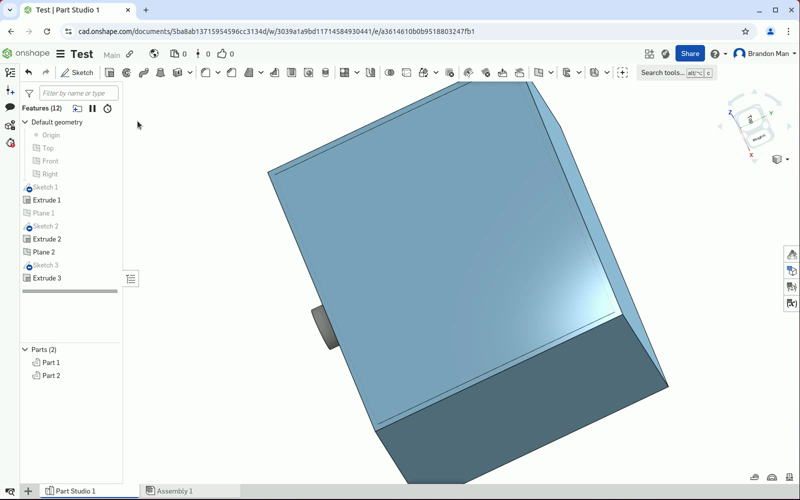
key(up, 2)
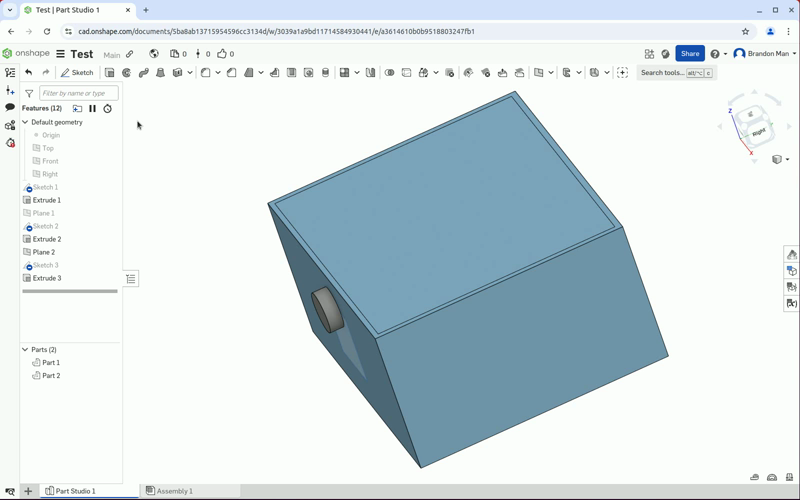
key(right, 2)
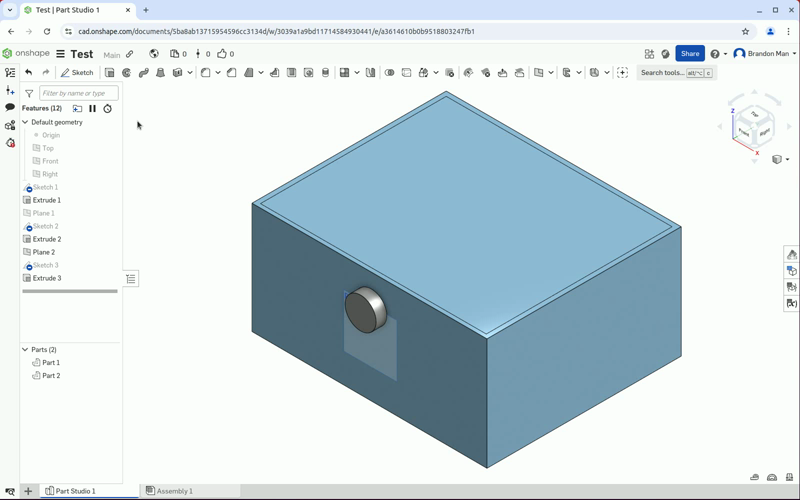
mouse_move(73, 189)
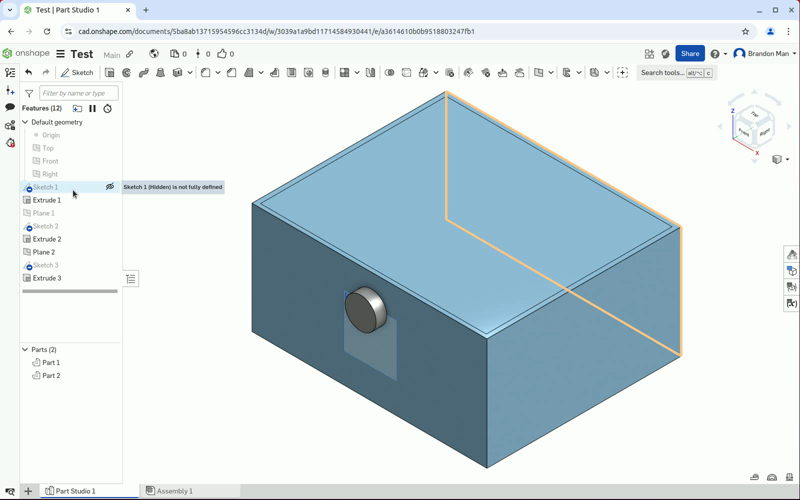
click(73, 189)